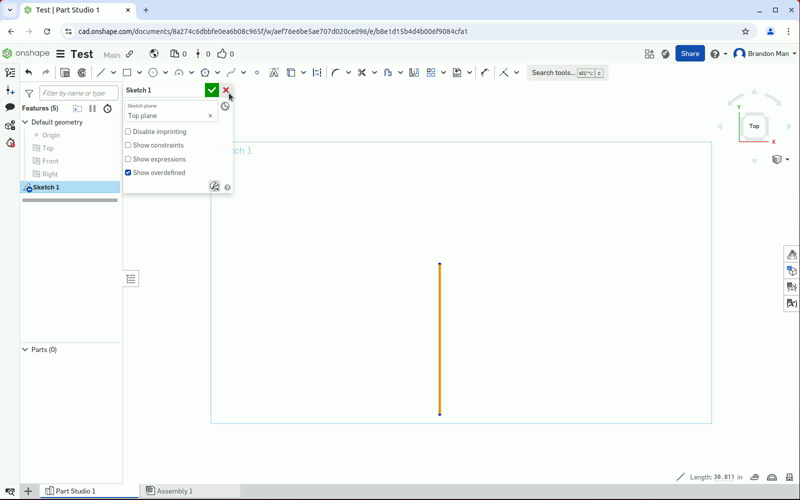
key(shift+h)
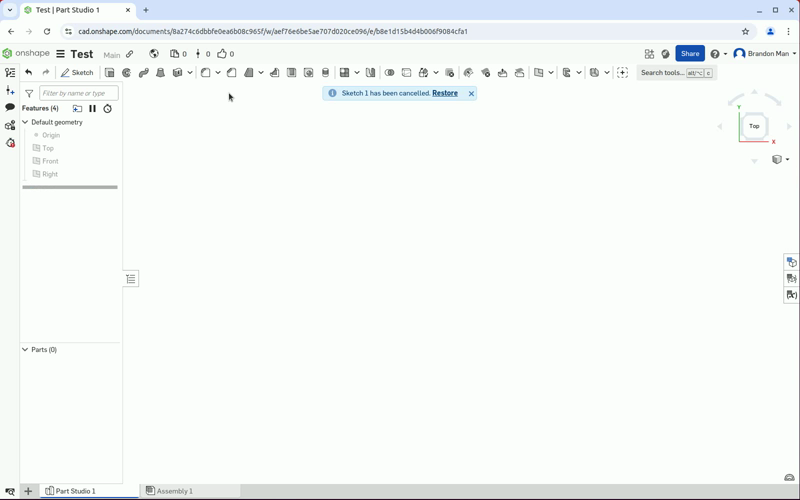
mouse_move(73, 352)
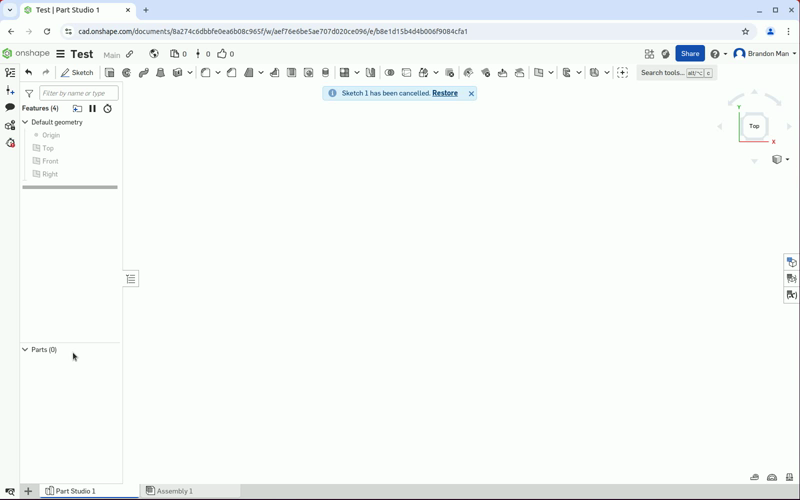
key(y)
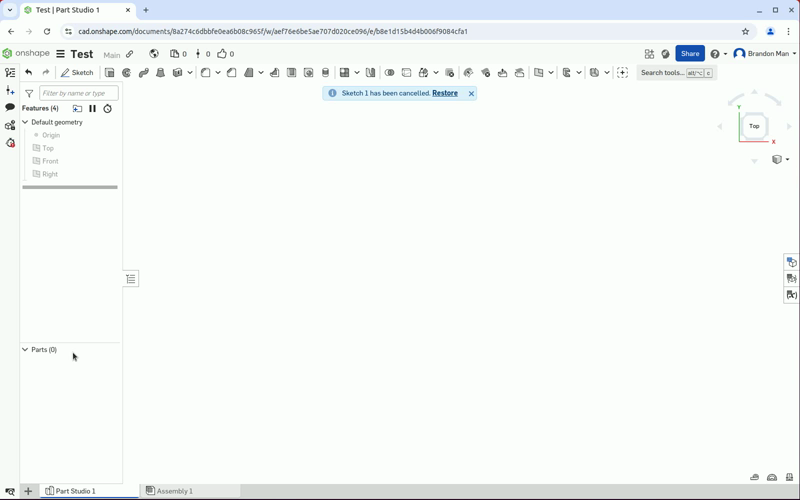
key(shift+p)
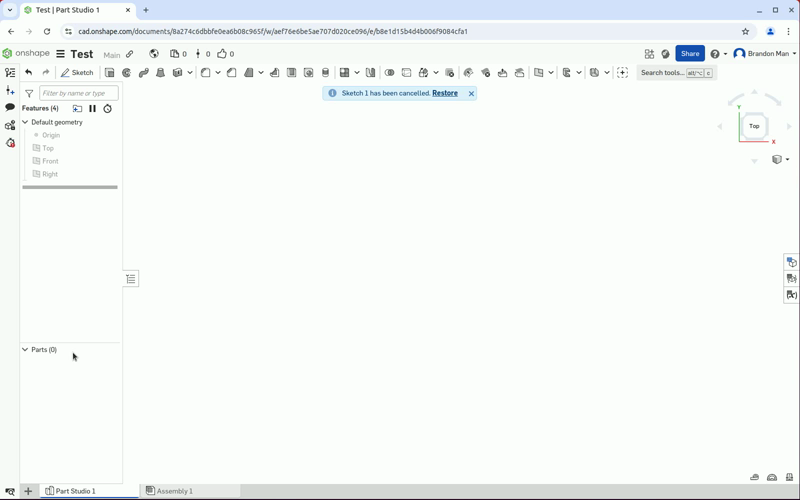
key(space)
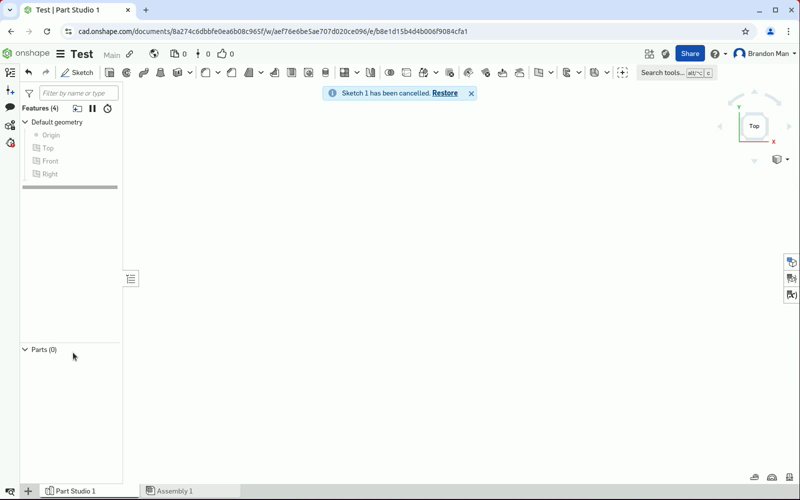
key_down(shift)
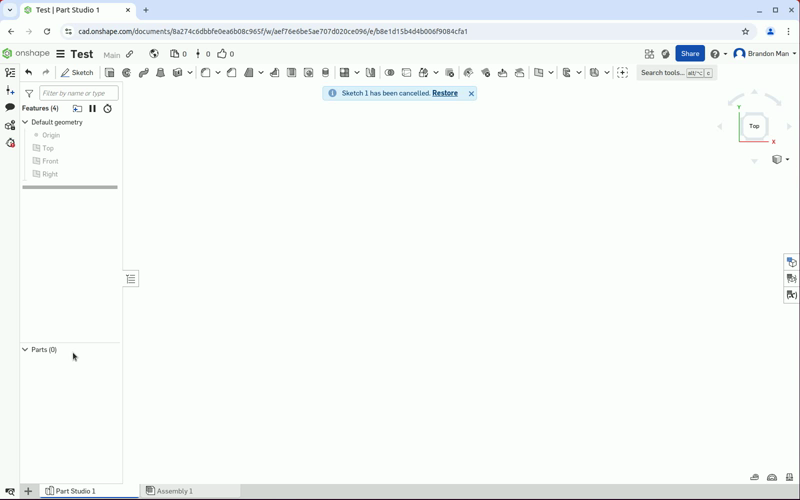
key(up)
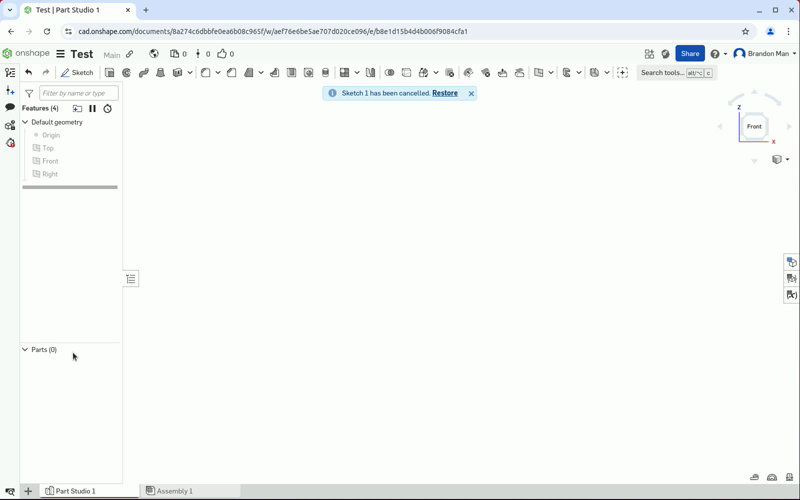
key_up(shift)
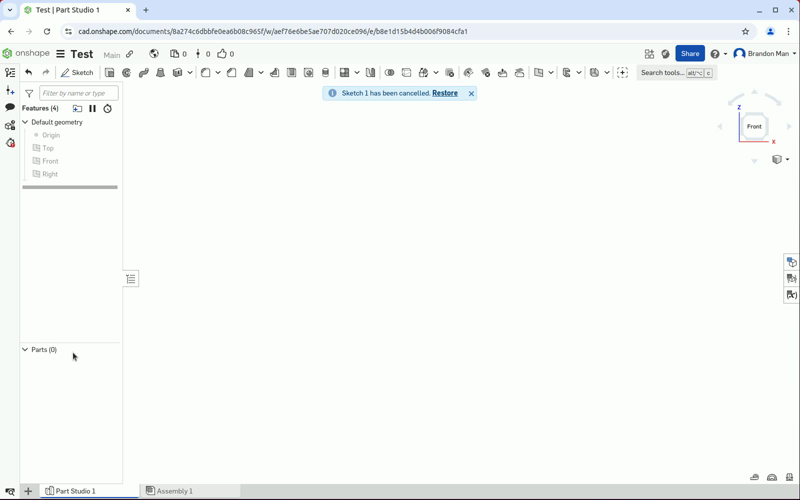
key(space)
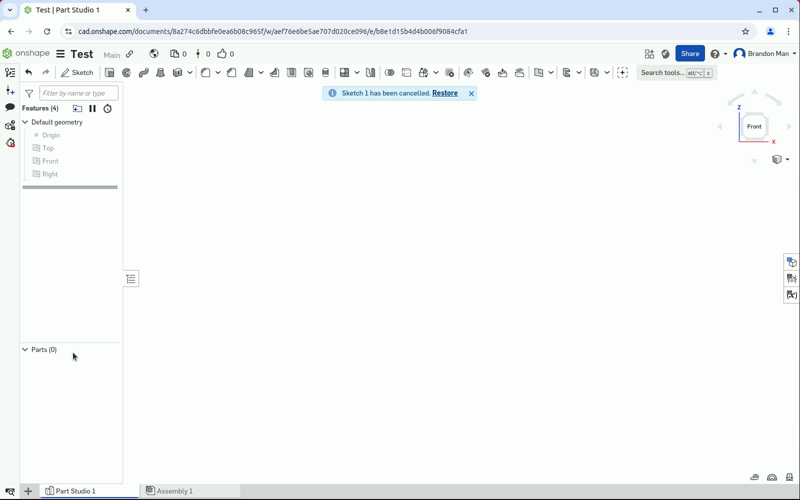
key_down(shift)
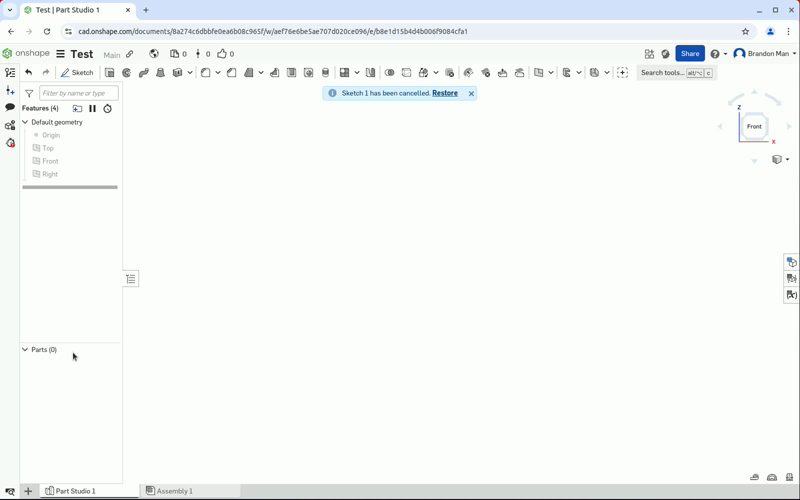
key(left)
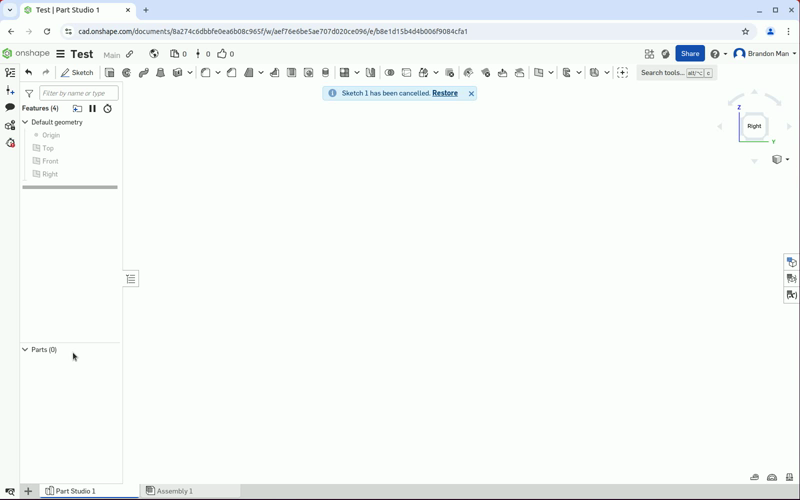
key_up(shift)
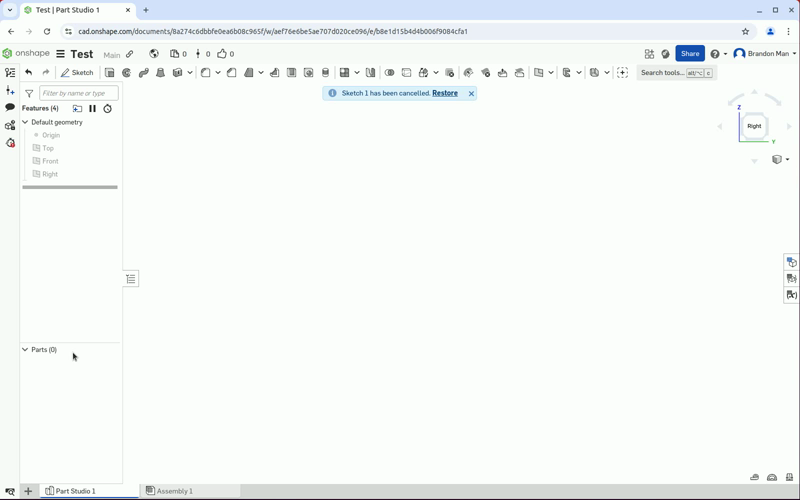
mouse_move(73, 352)
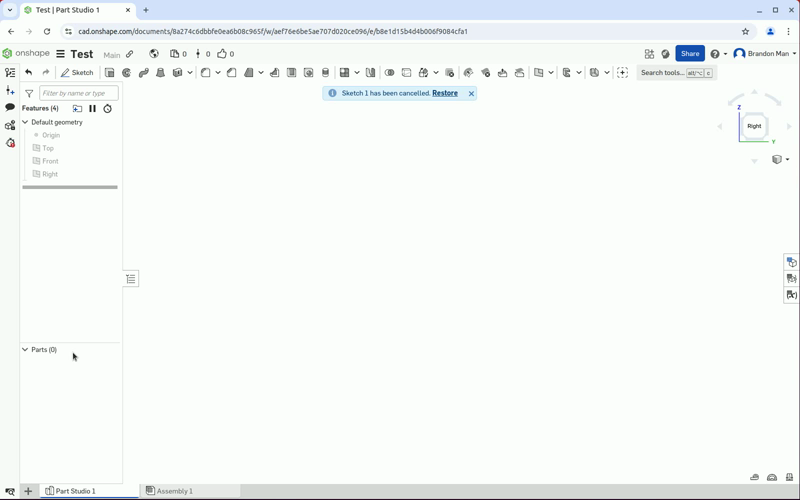
key(shift+y)
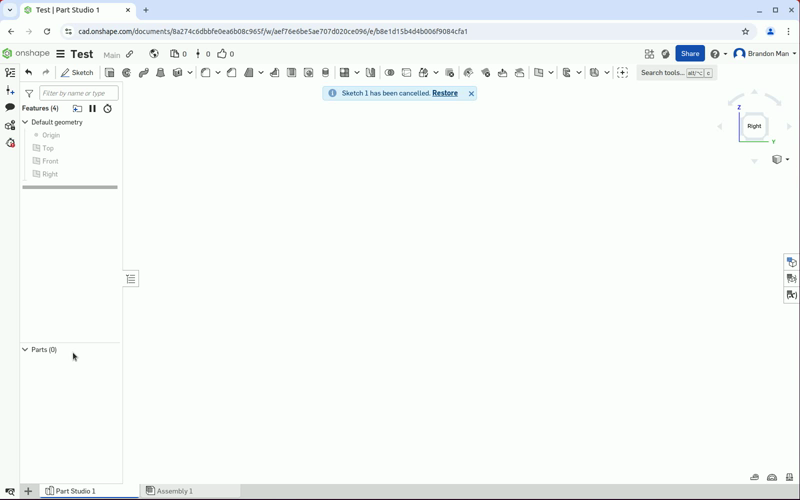
key(shift+s)
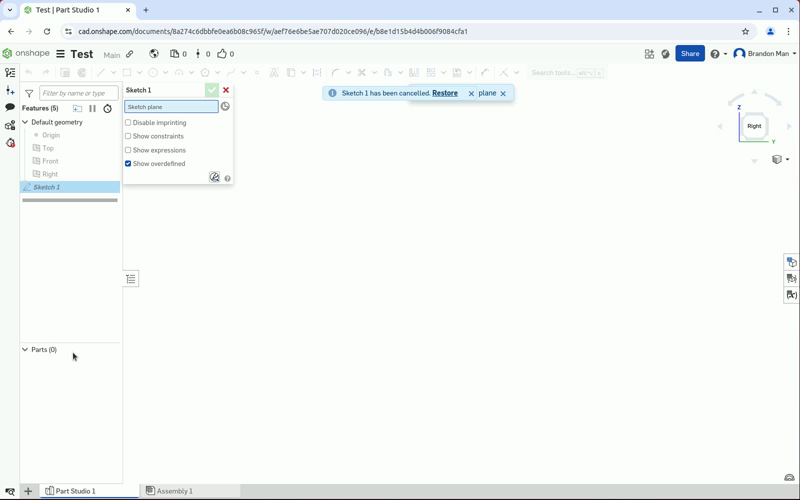
mouse_move(73, 176)
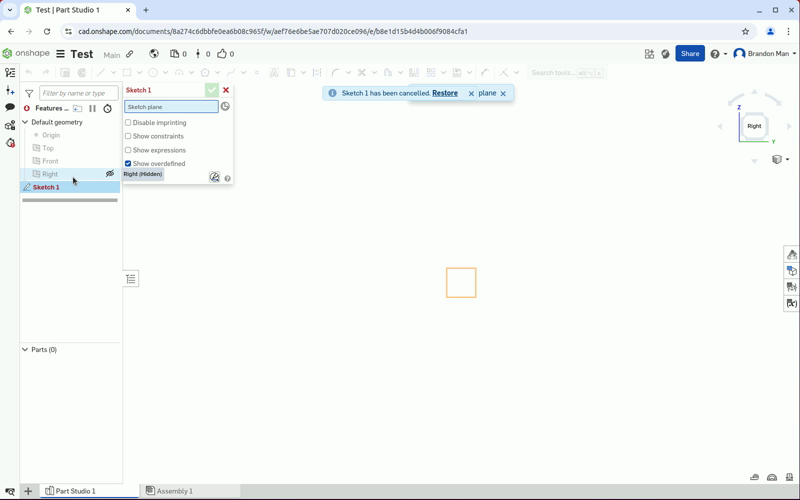
click(73, 176)
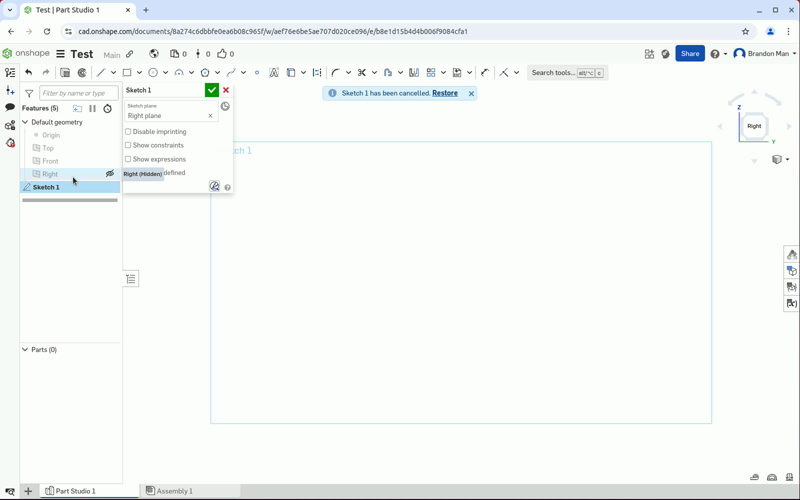
mouse_move(73, 352)
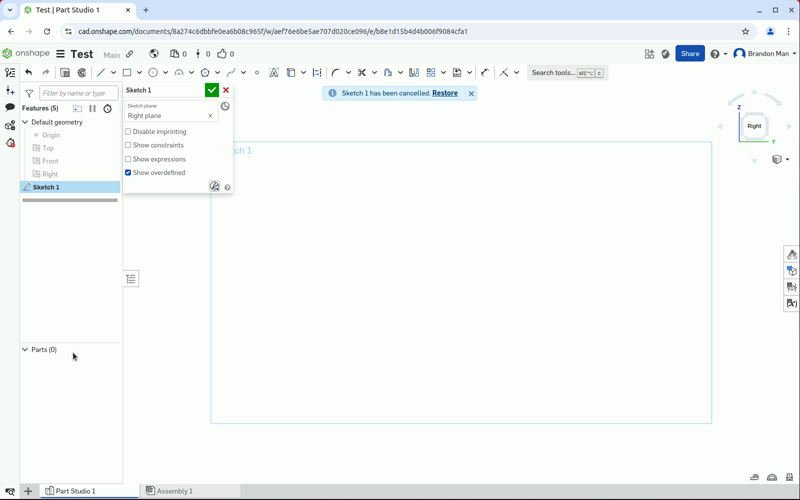
key(y)
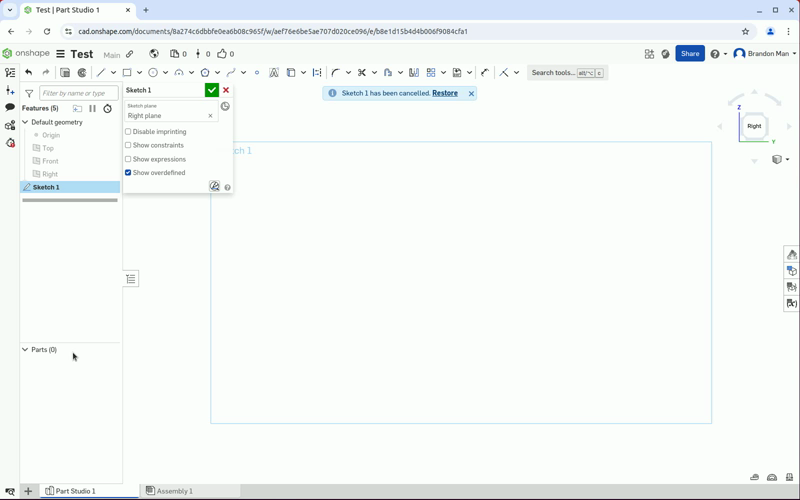
key(l)
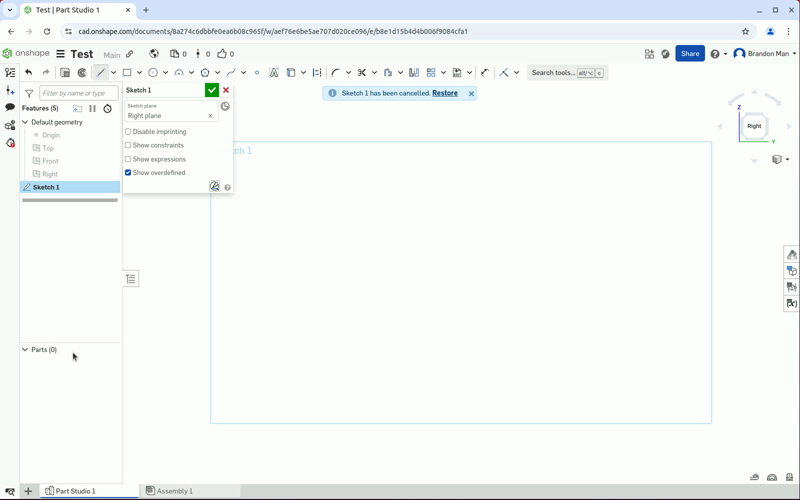
key_down(shift)
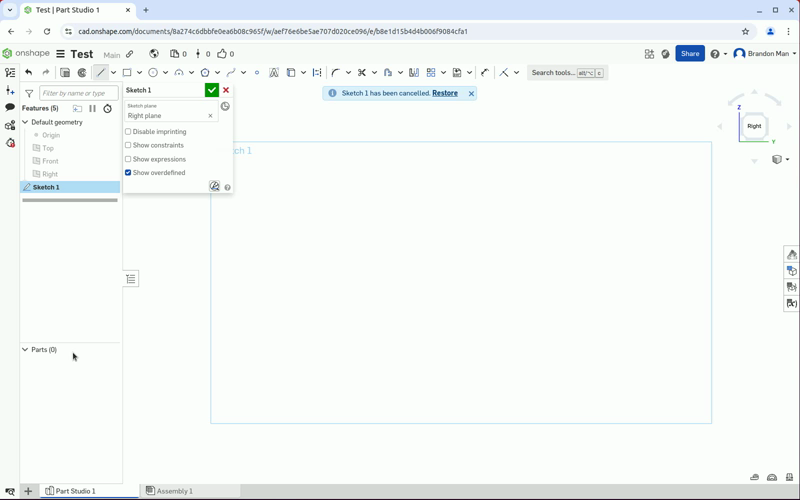
mouse_move(348, 345)
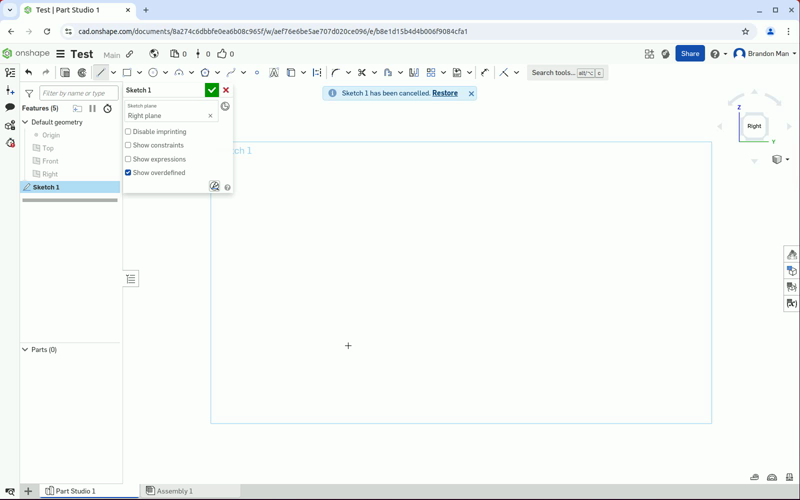
click(348, 345)
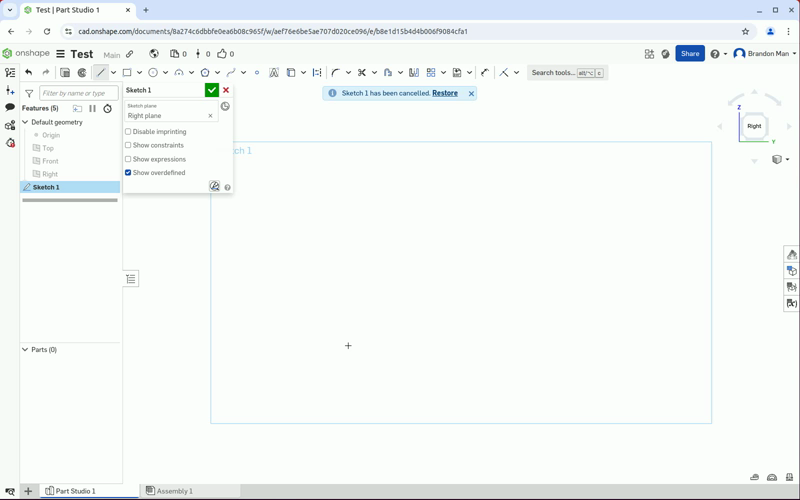
key_up(shift)
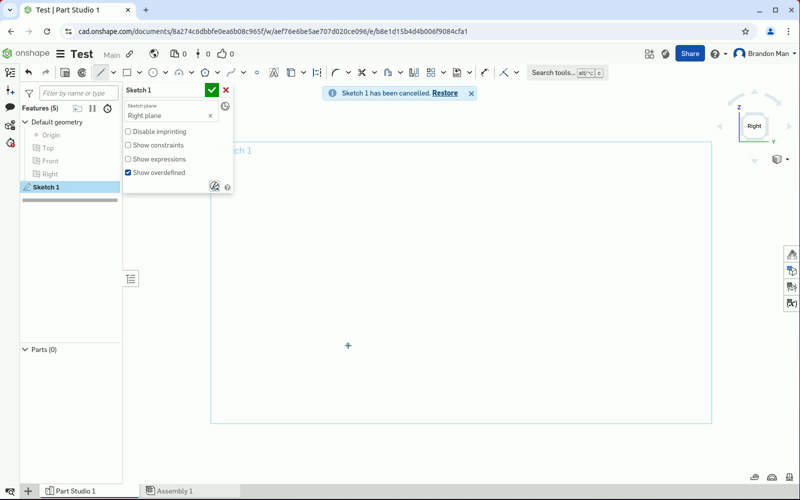
key_down(shift)
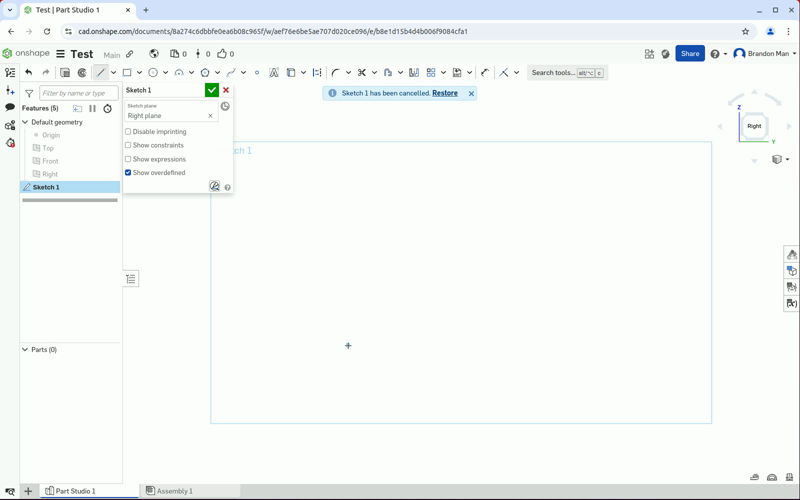
mouse_move(442, 345)
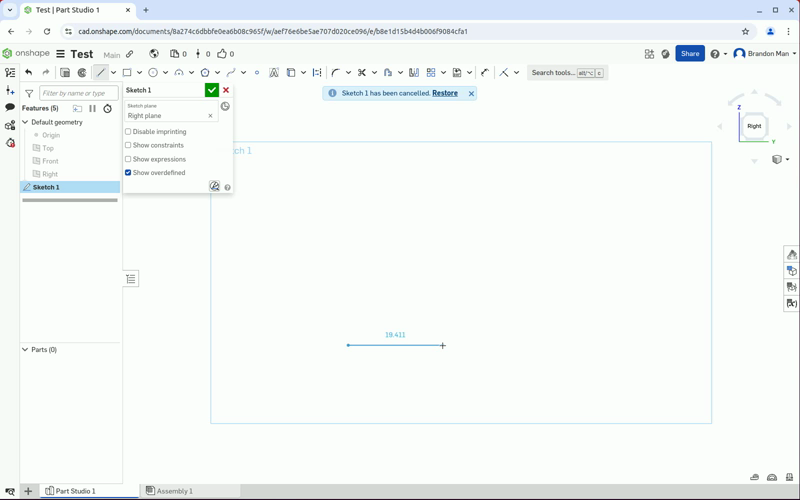
click(442, 345)
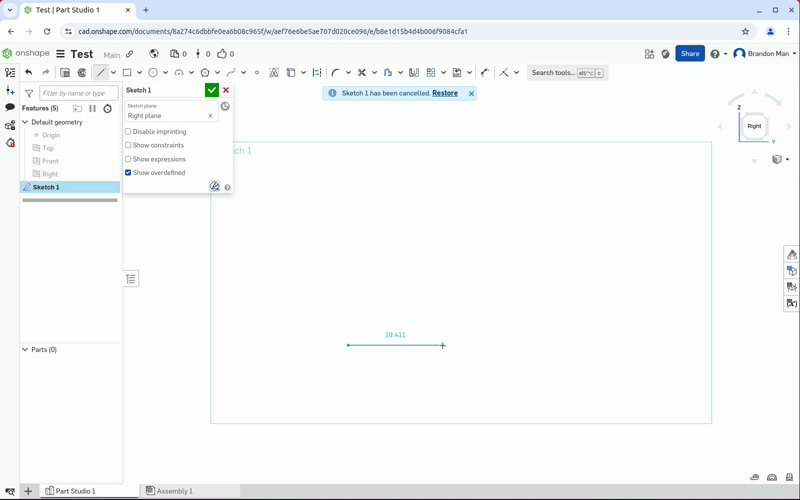
key_up(shift)
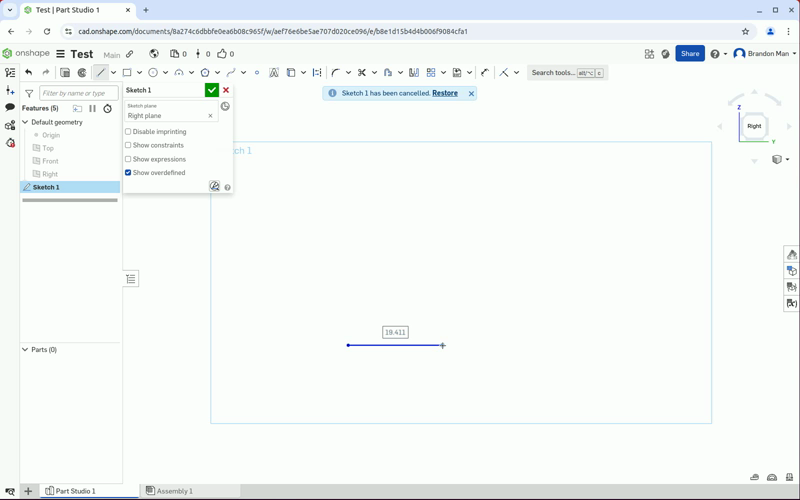
key_down(shift)
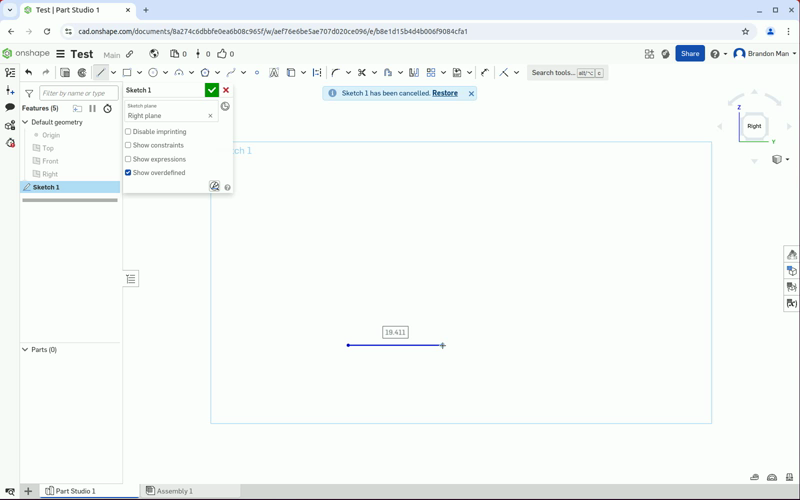
mouse_move(442, 244)
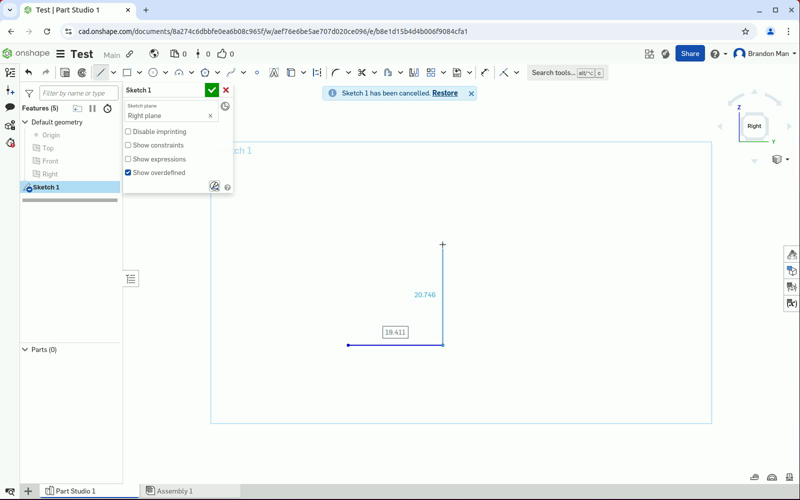
click(442, 244)
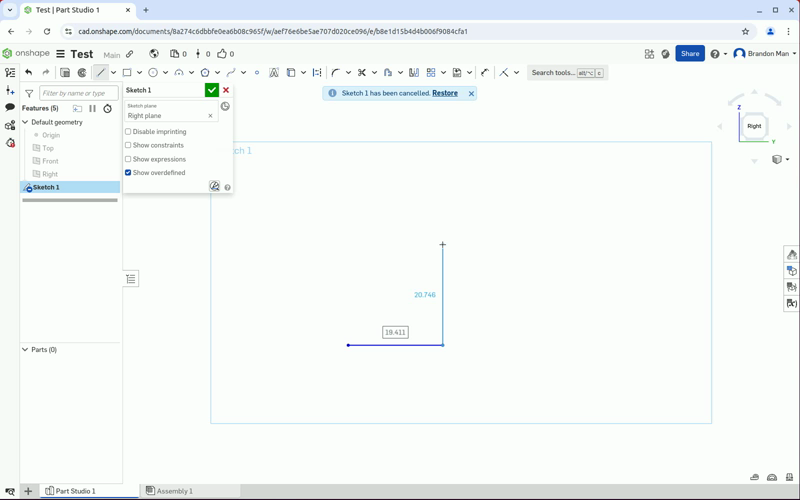
key_up(shift)
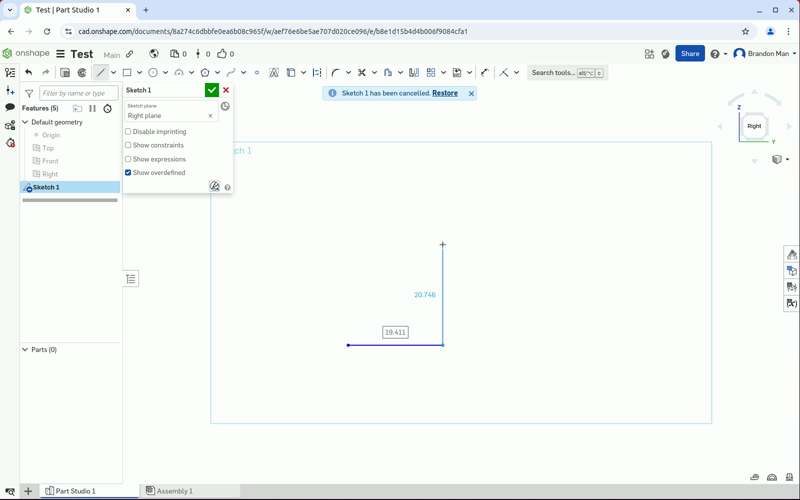
key_down(shift)
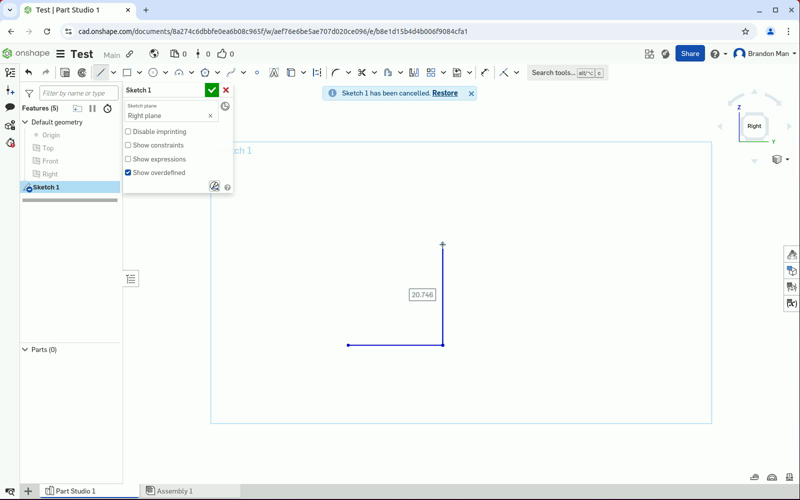
mouse_move(348, 244)
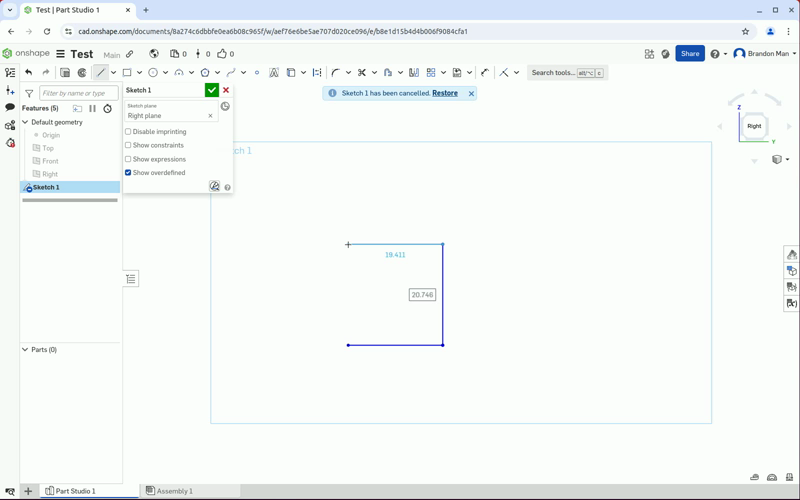
click(348, 244)
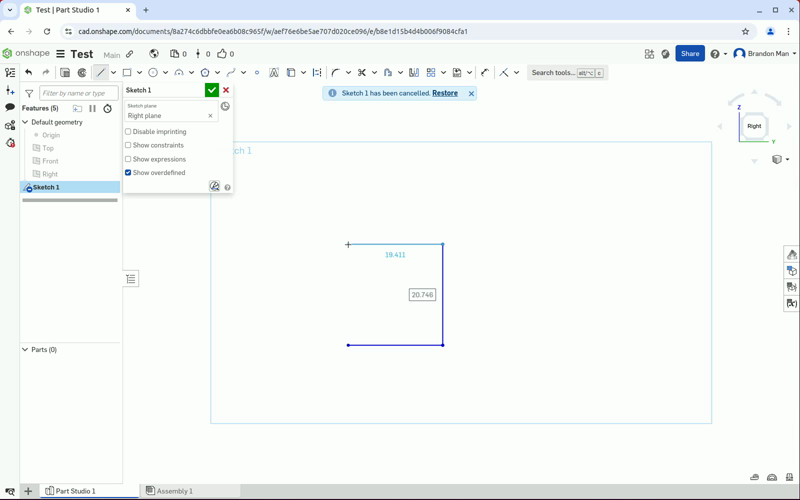
key_up(shift)
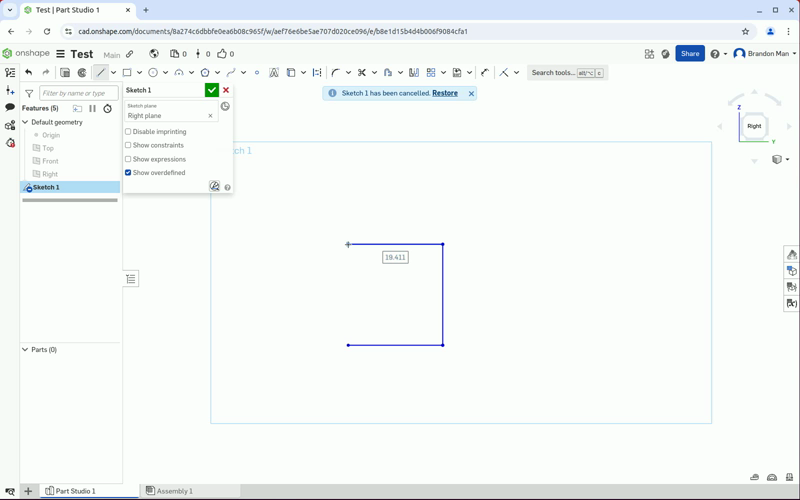
key_down(shift)
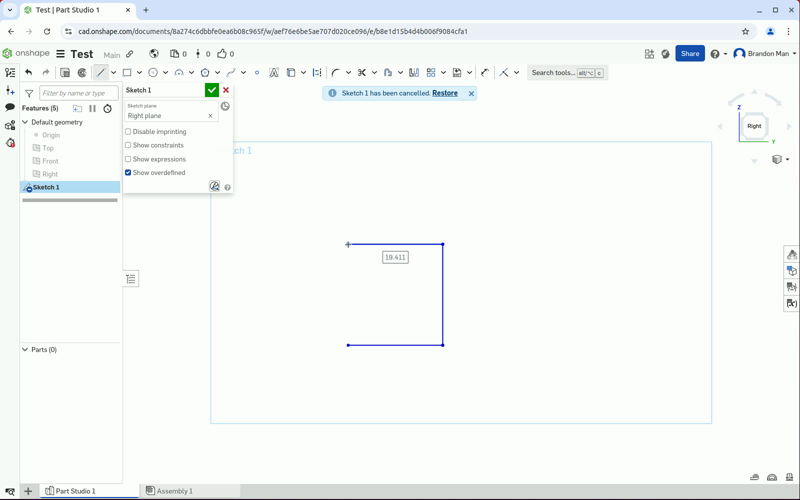
mouse_move(348, 345)
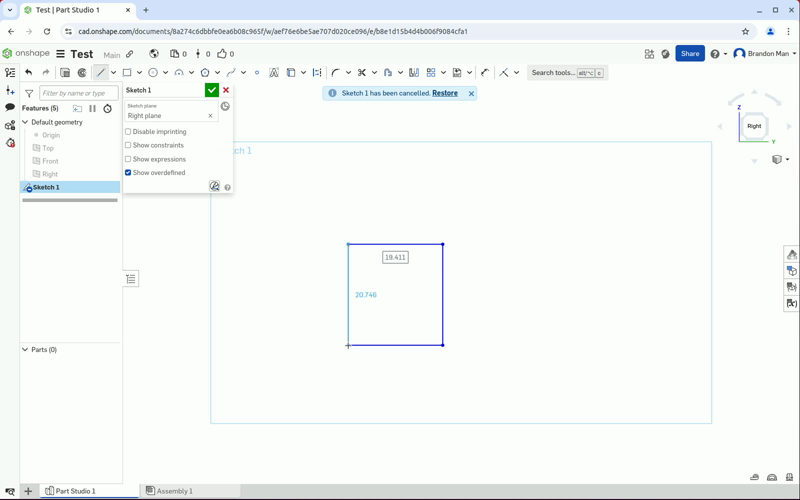
key_up(shift)
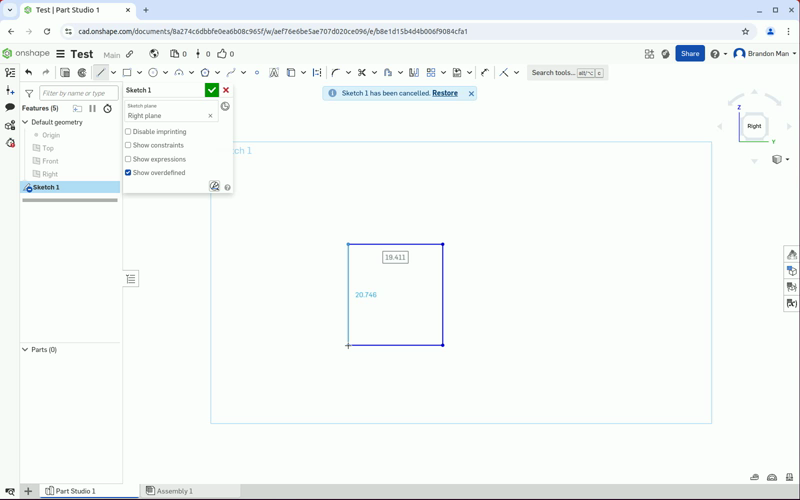
click(348, 345)
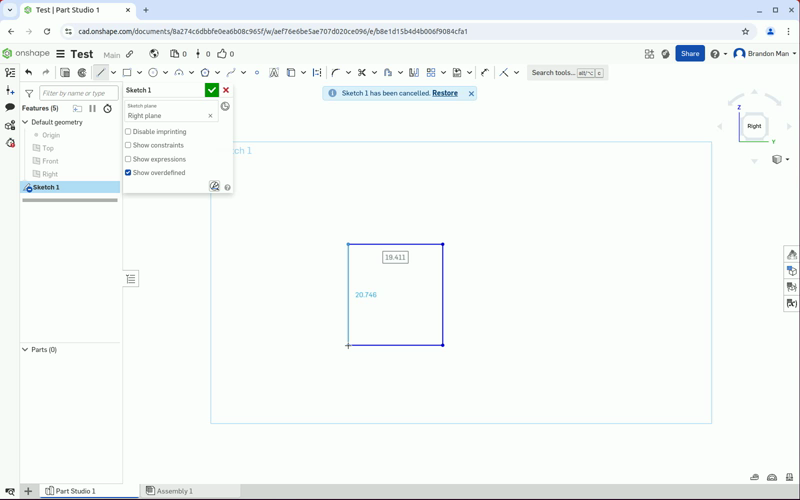
key(esc)
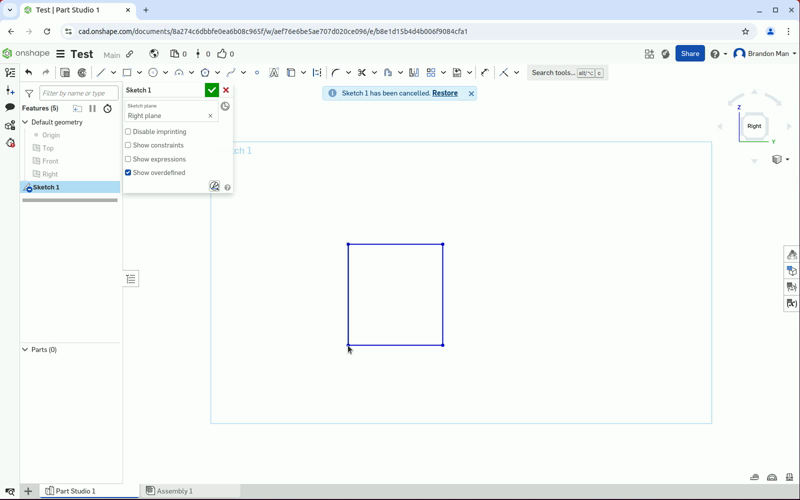
mouse_move(362, 260)
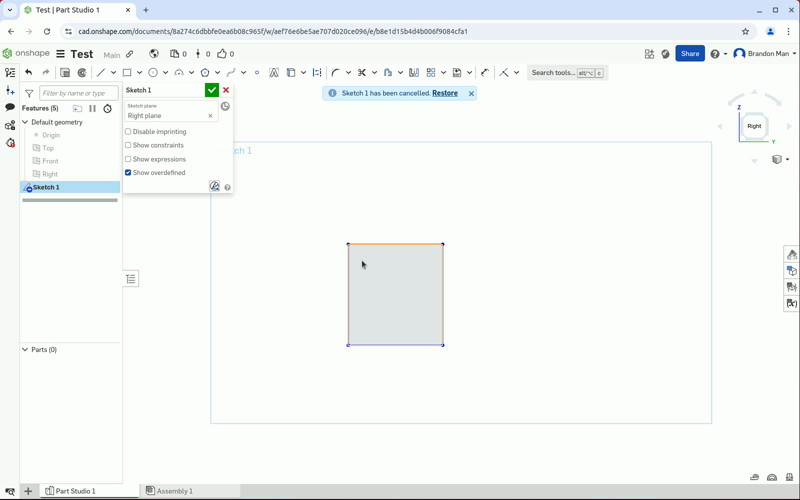
click(362, 260)
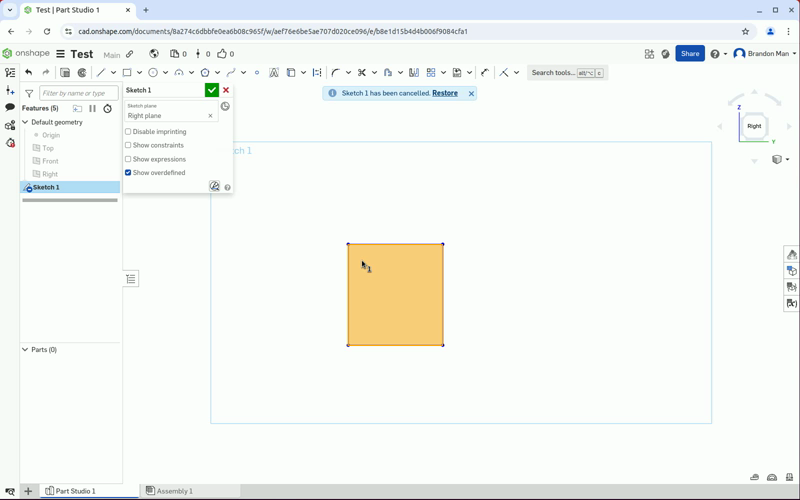
mouse_move(73, 352)
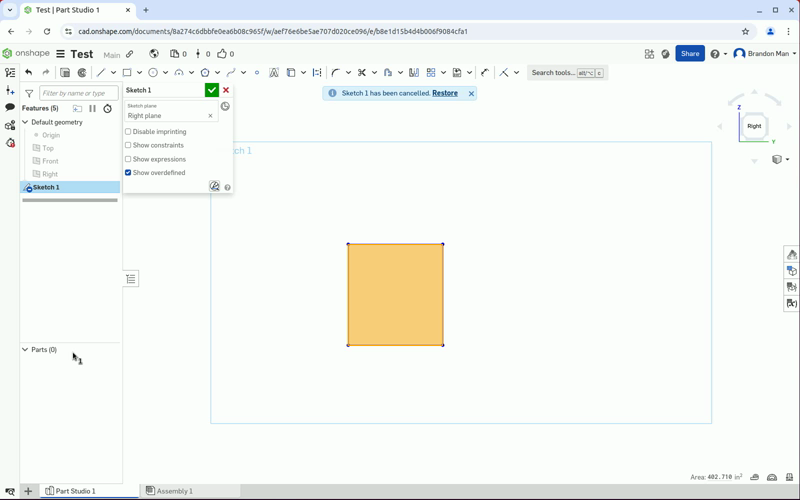
key(shift+y)
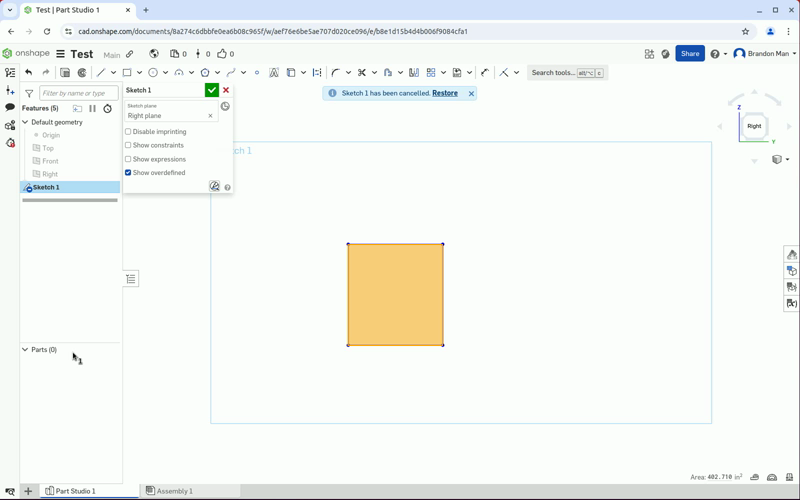
key(shift+e)
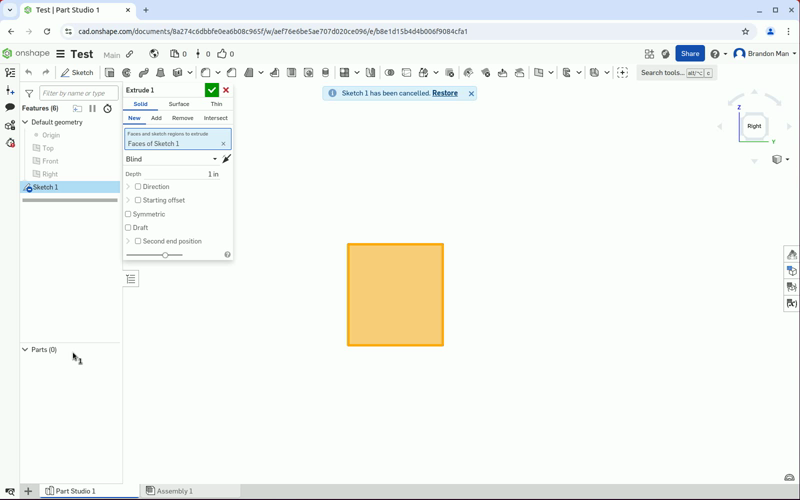
mouse_move(143, 106)
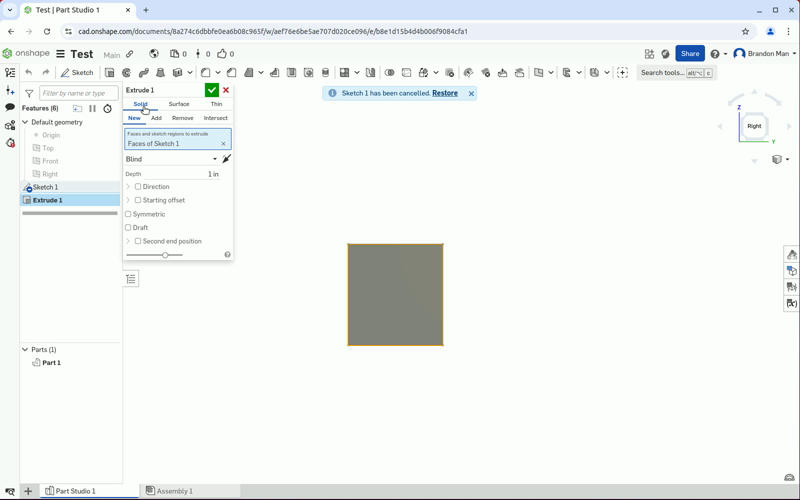
click(143, 106)
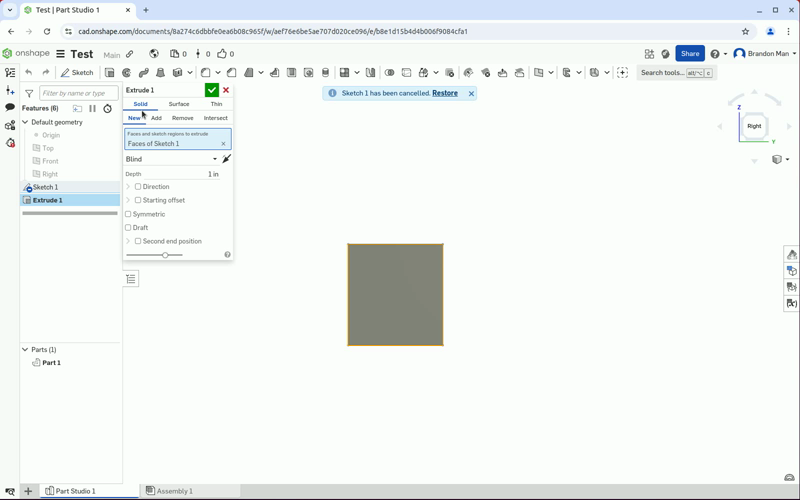
mouse_move(137, 120)
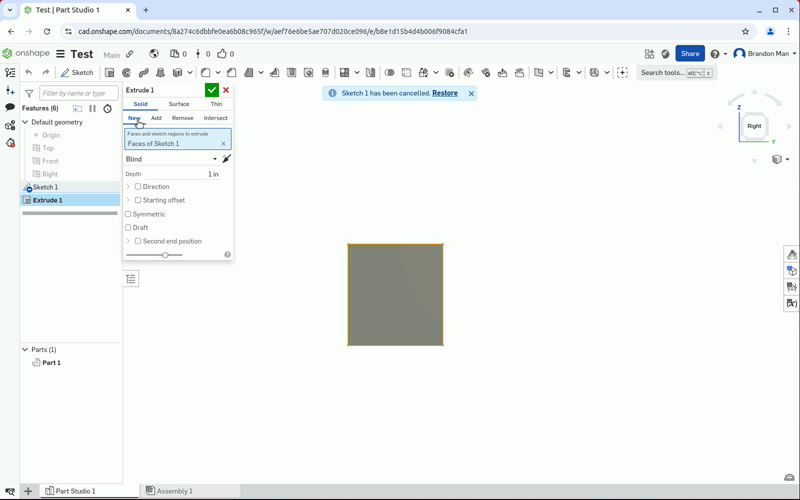
click(137, 120)
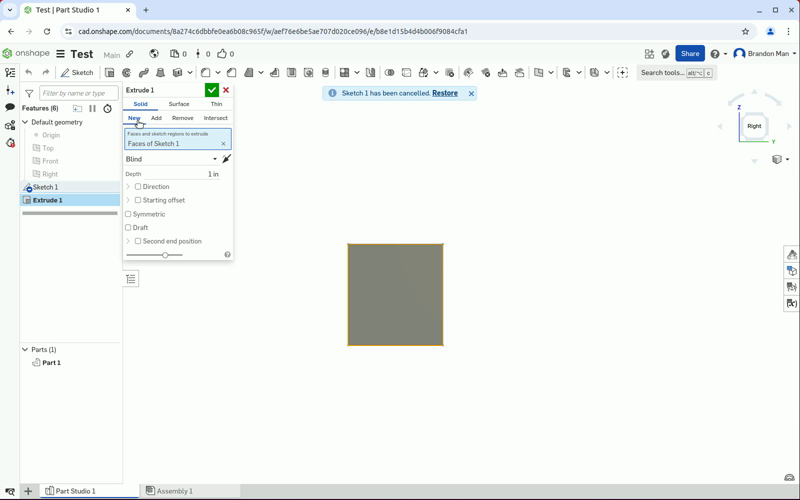
key(tab, 4)
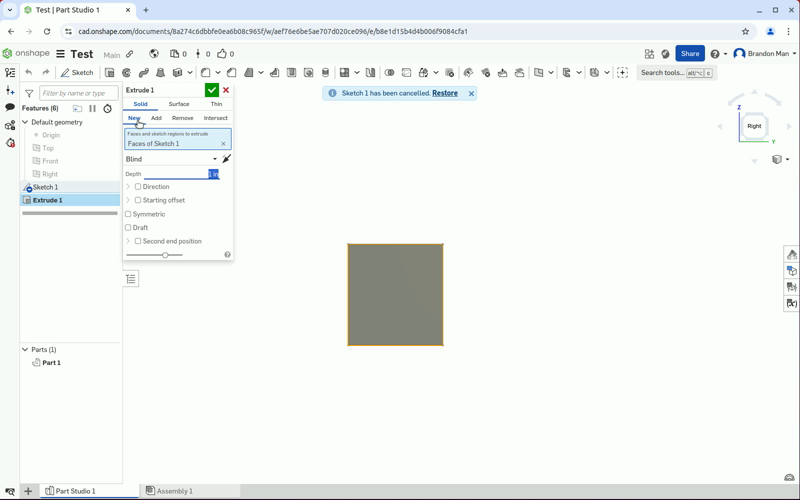
text(6.499)
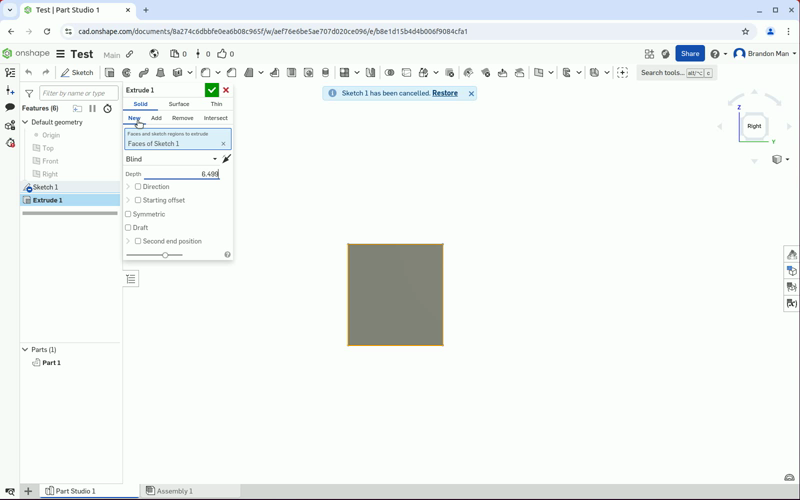
key(enter)
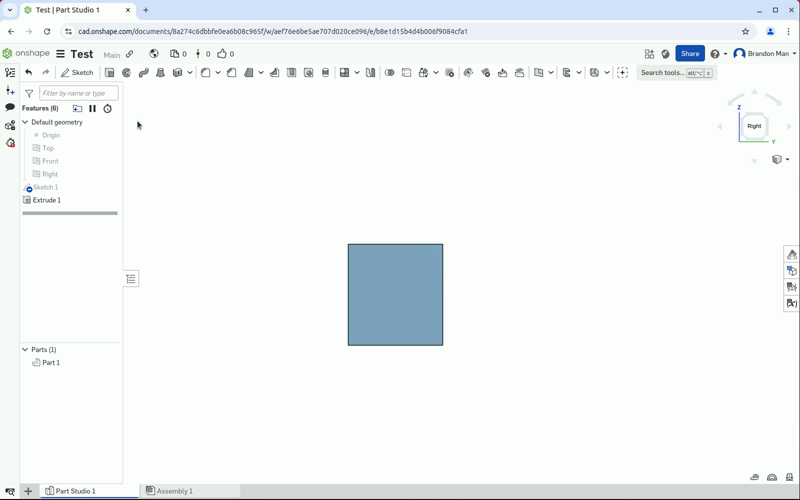
key(shift+h)
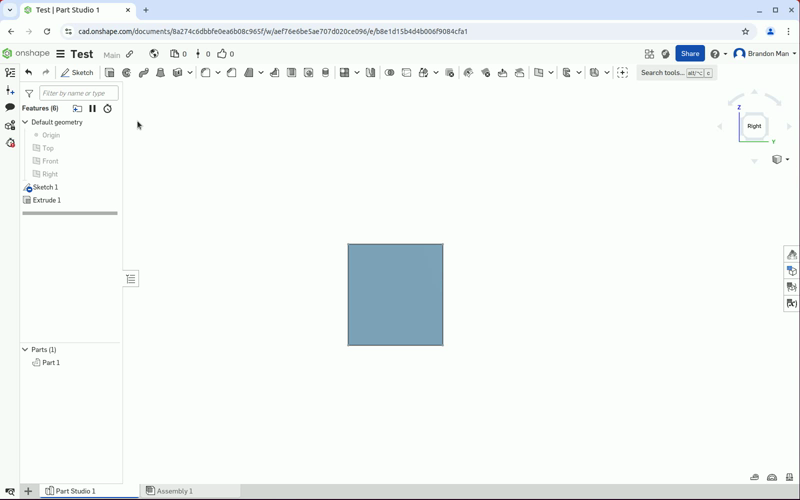
key(shift+h)
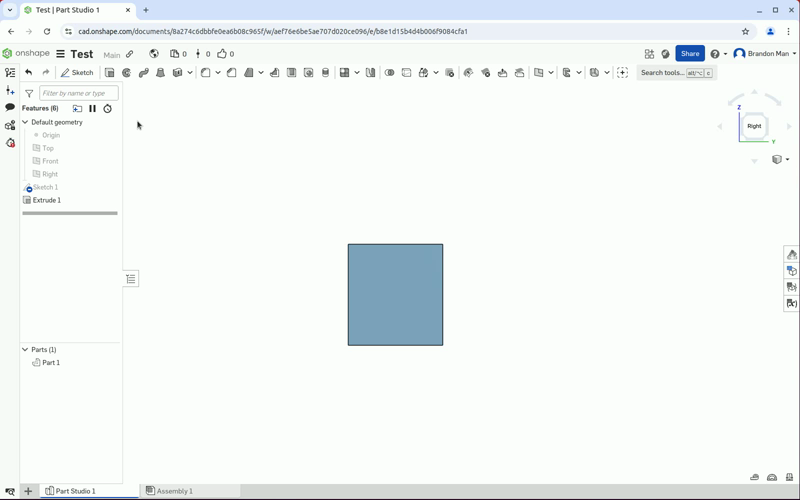
mouse_move(73, 189)
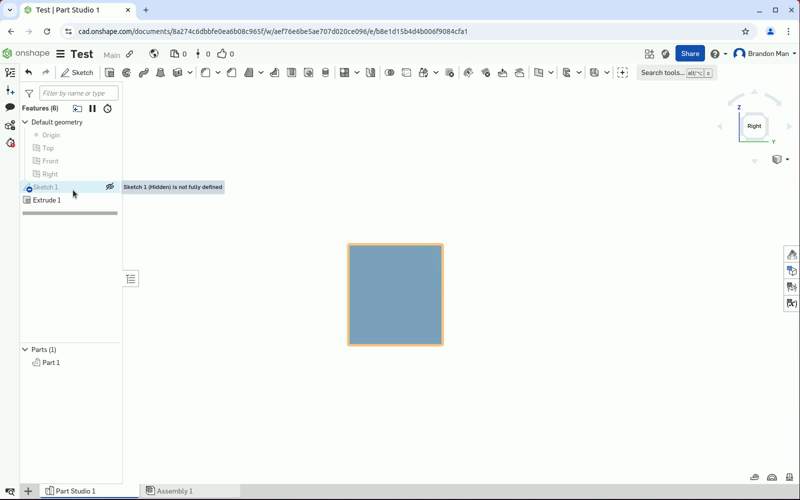
click(73, 189)
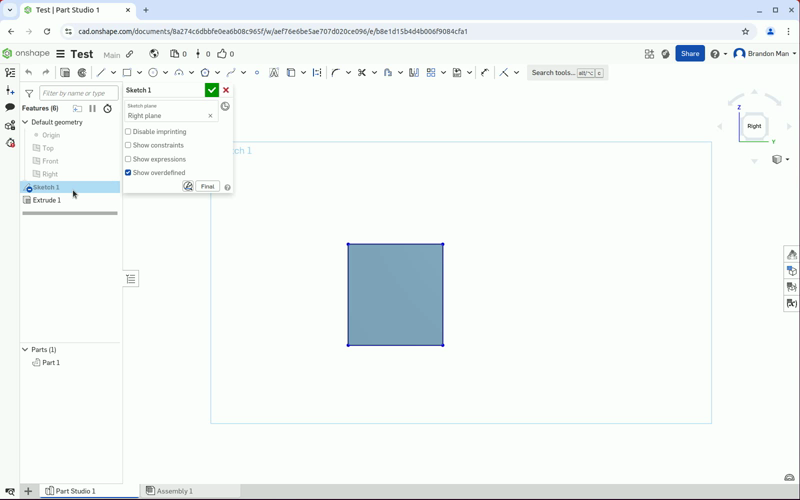
mouse_move(229, 92)
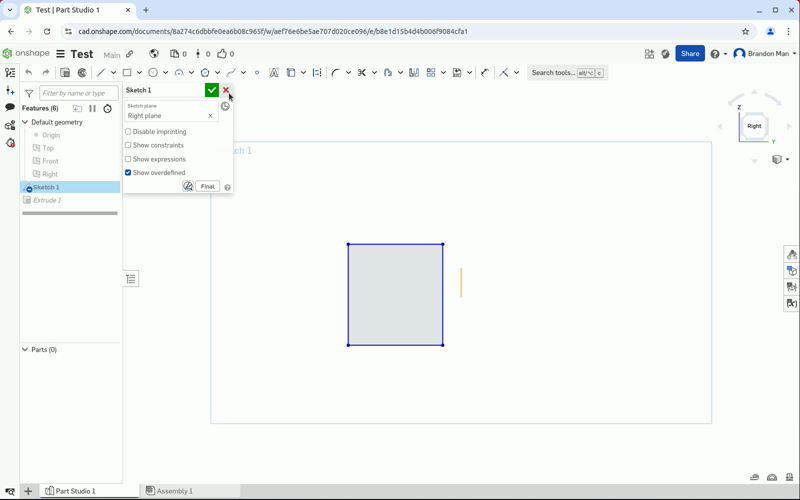
click(229, 92)
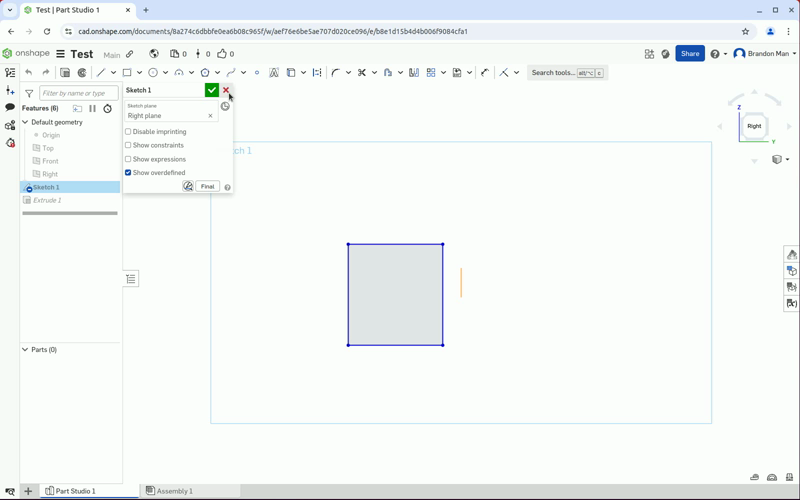
key(shift+s)
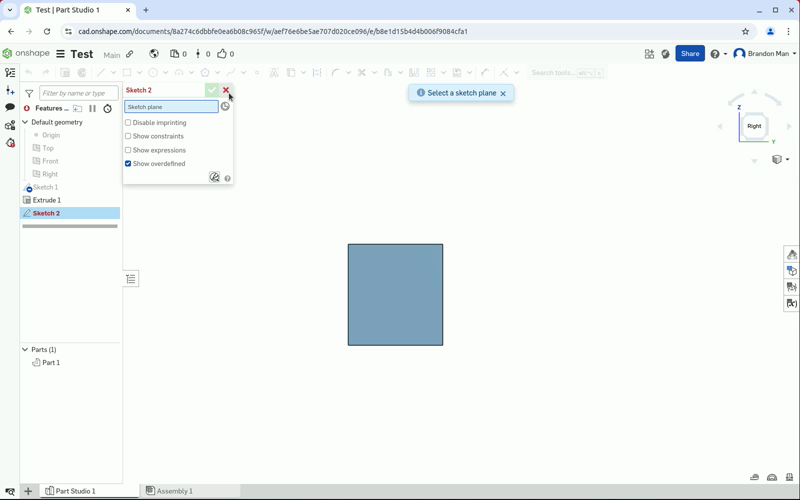
mouse_move(73, 176)
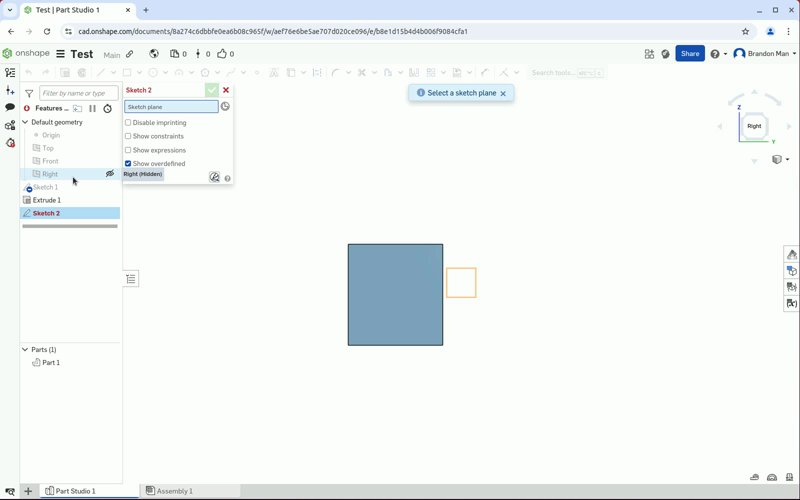
click(73, 176)
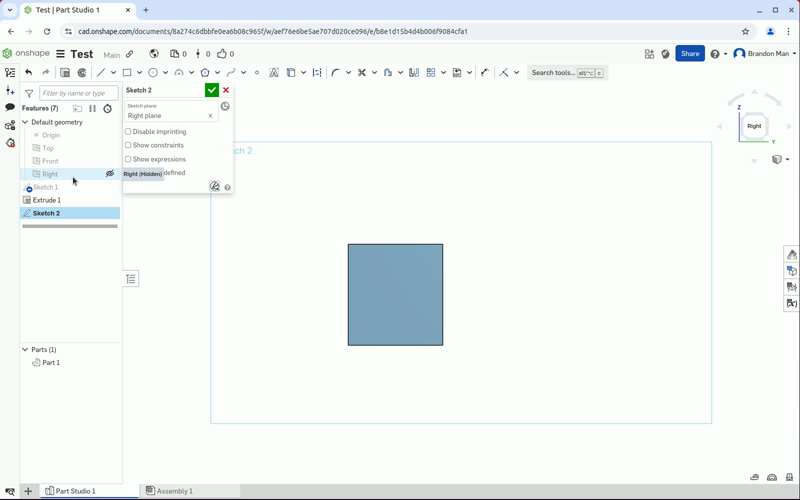
mouse_move(73, 352)
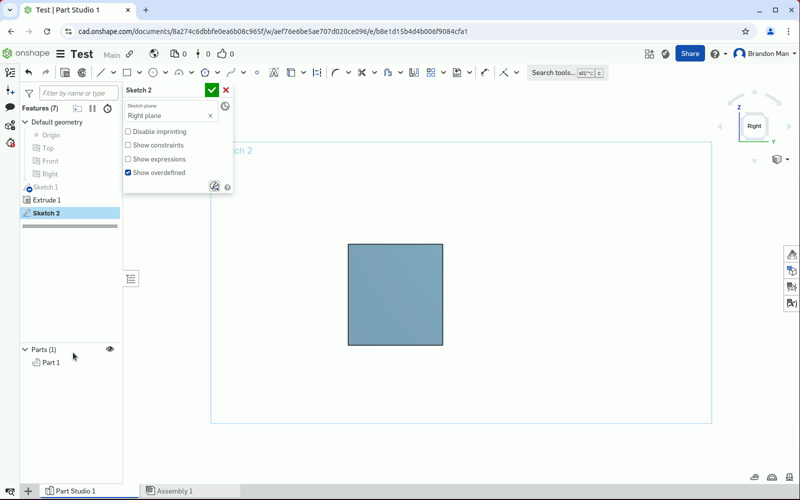
key(y)
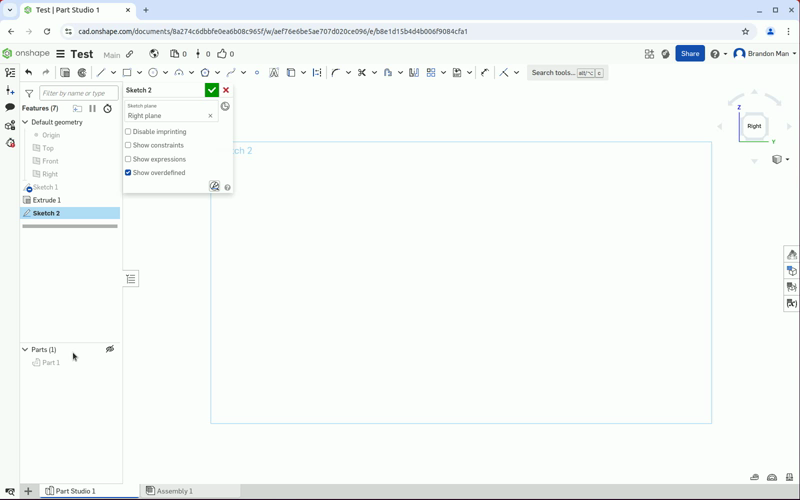
key(l)
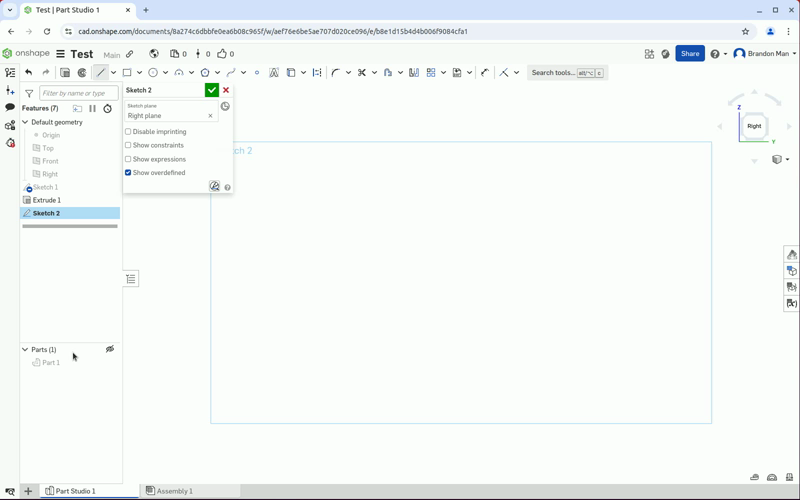
key_down(shift)
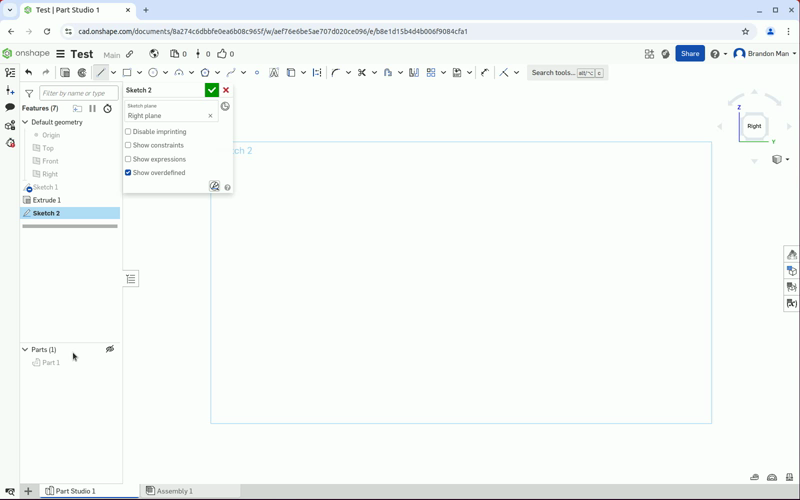
mouse_move(348, 345)
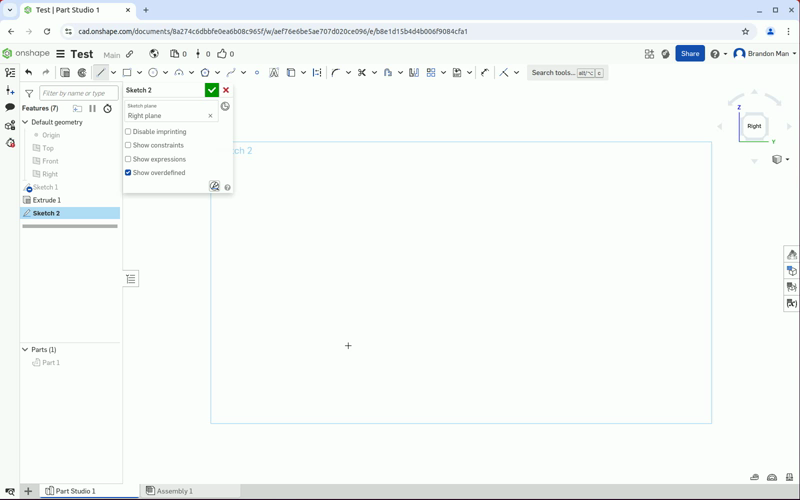
click(348, 345)
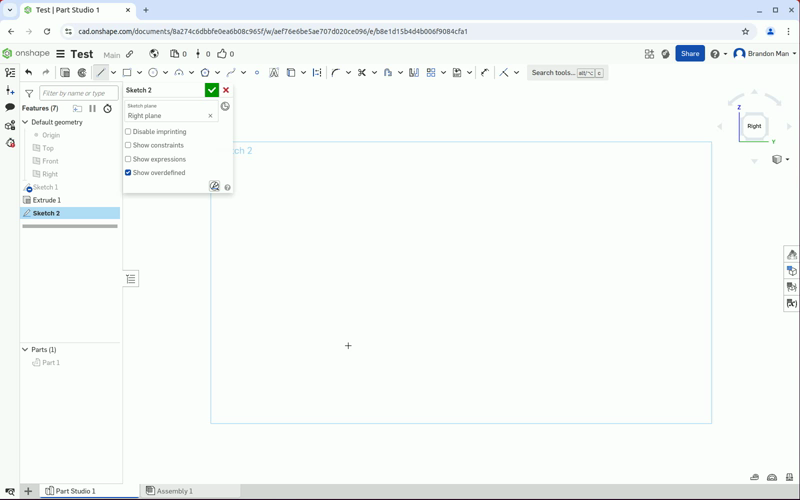
key_up(shift)
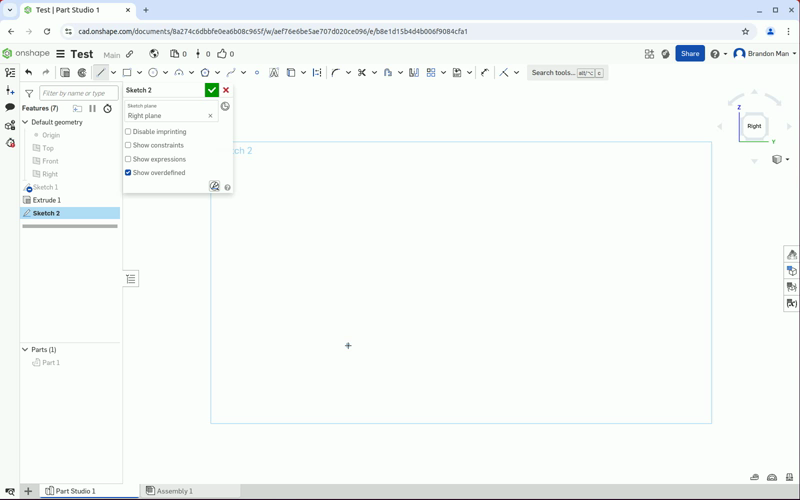
key_down(shift)
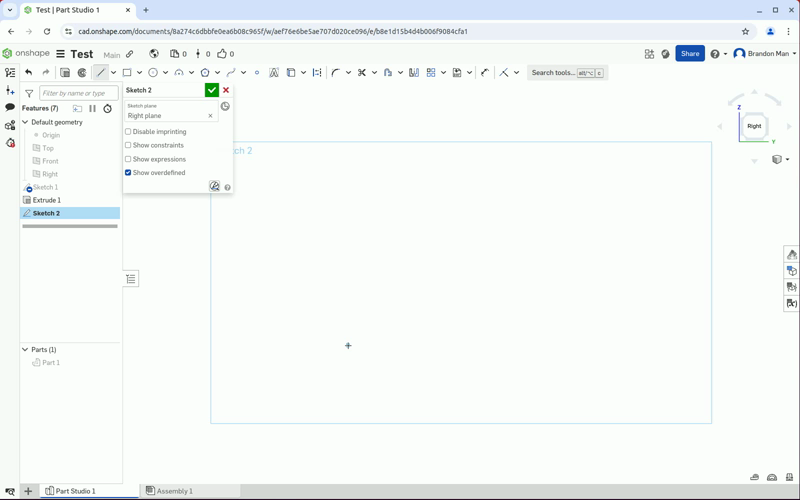
mouse_move(442, 345)
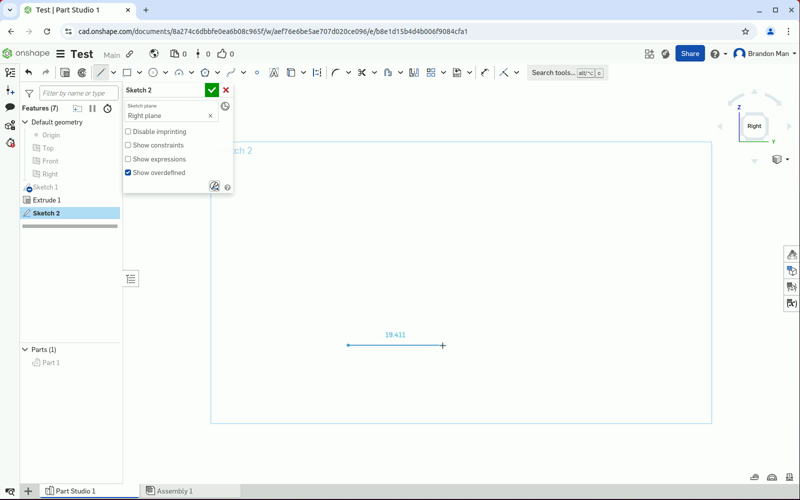
click(442, 345)
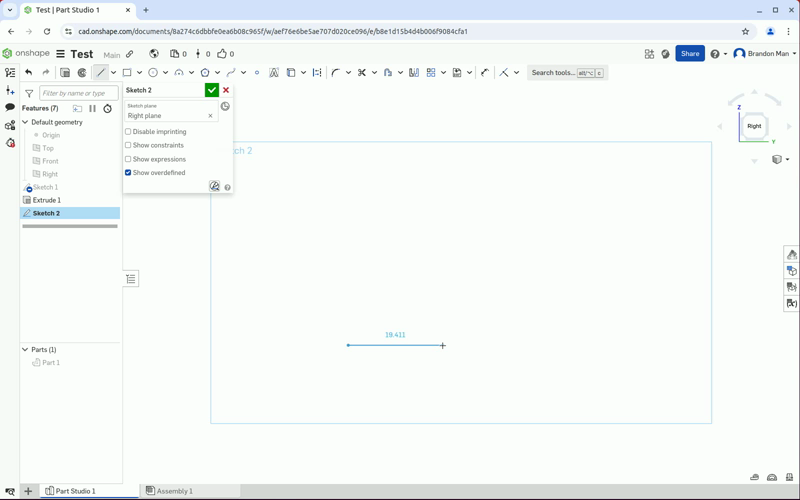
key_up(shift)
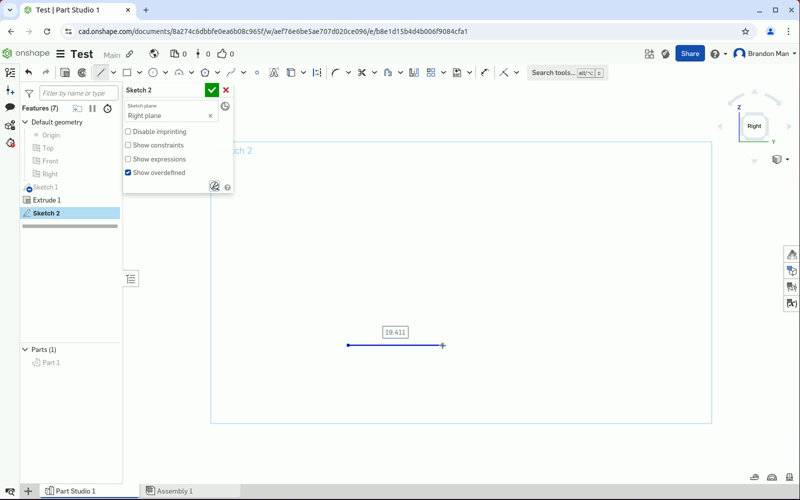
key_down(shift)
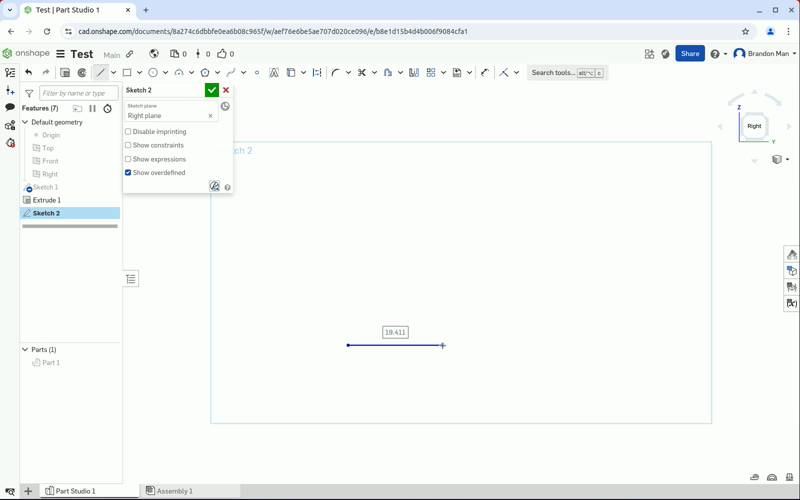
mouse_move(442, 244)
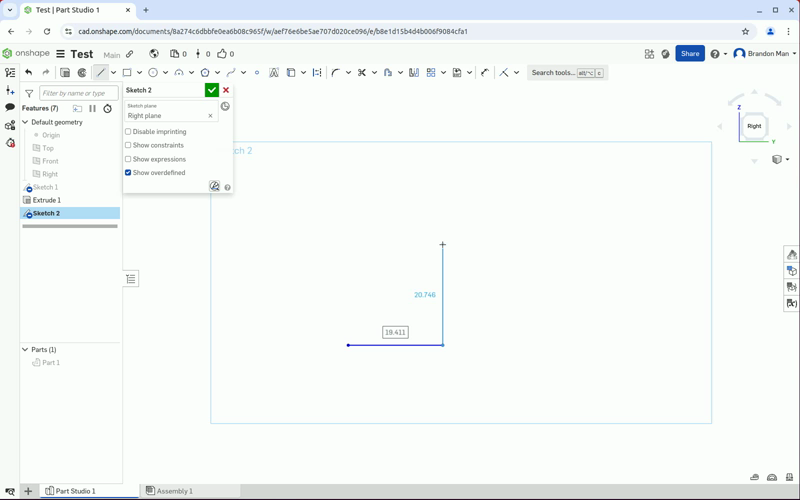
click(442, 244)
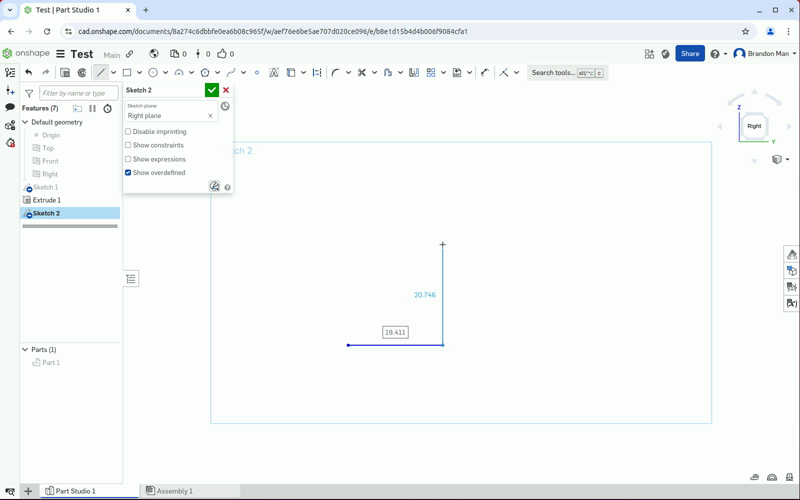
key_up(shift)
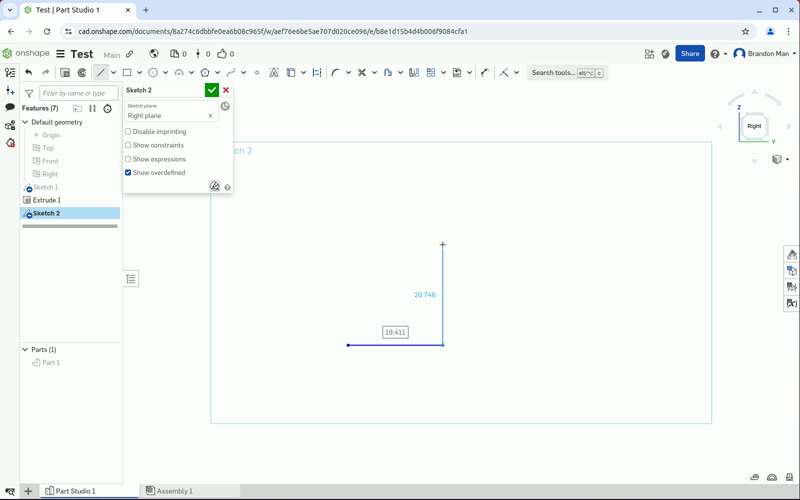
key_down(shift)
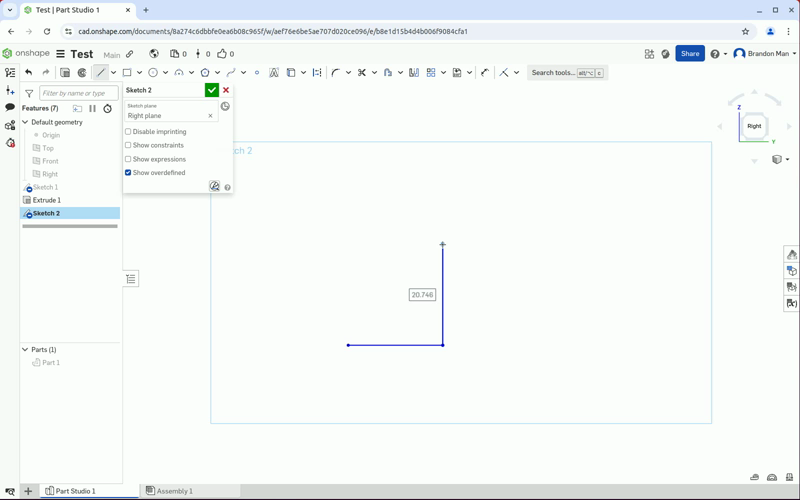
mouse_move(348, 244)
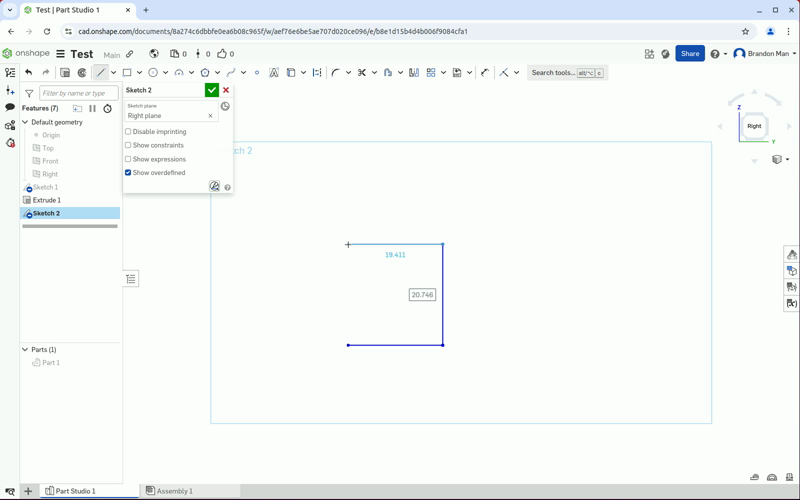
click(348, 244)
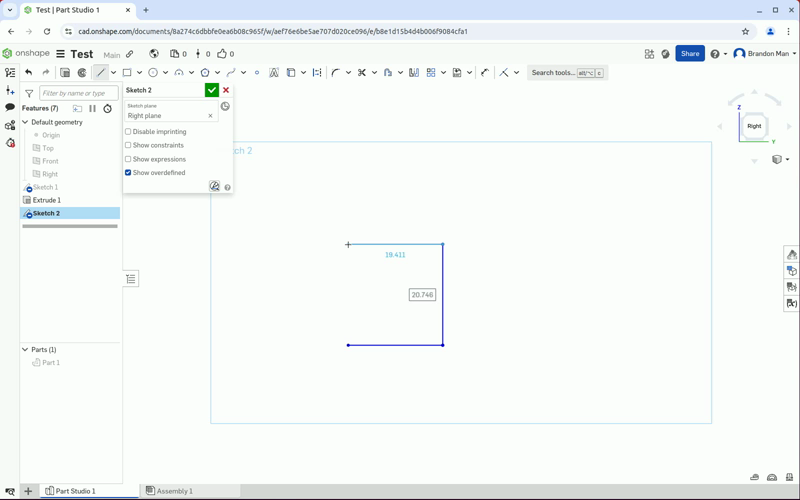
key_up(shift)
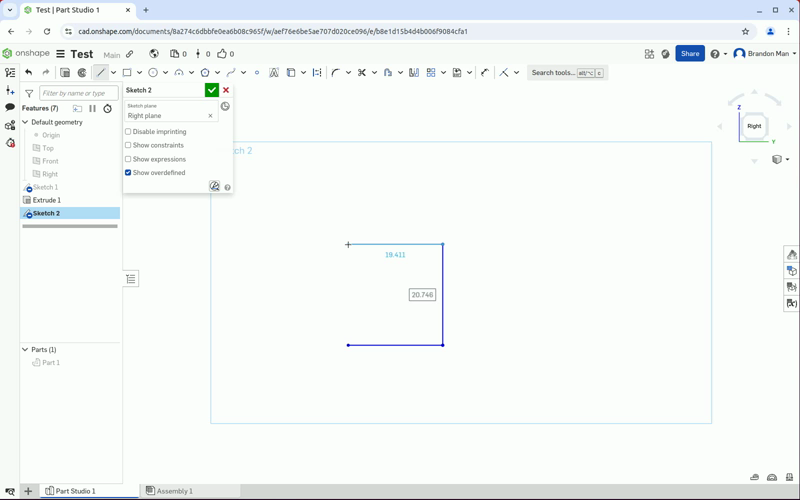
key_down(shift)
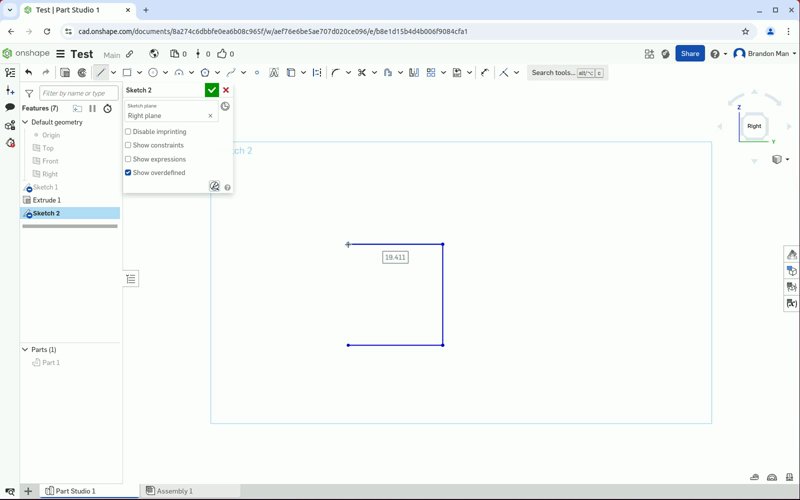
mouse_move(348, 345)
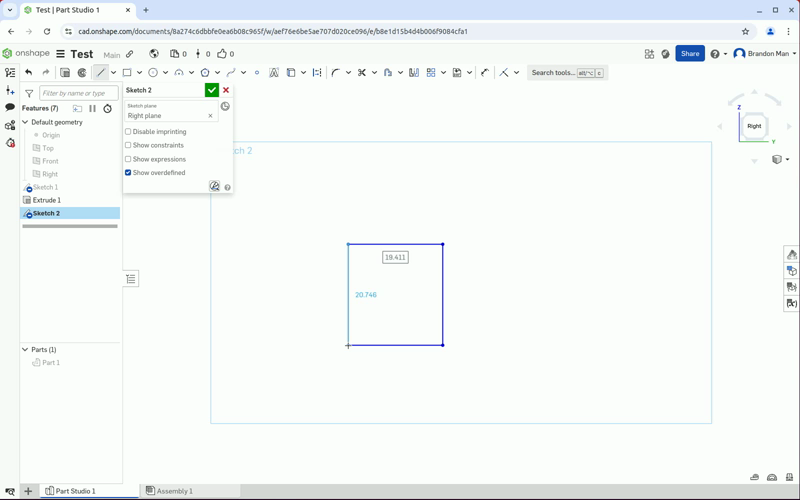
key_up(shift)
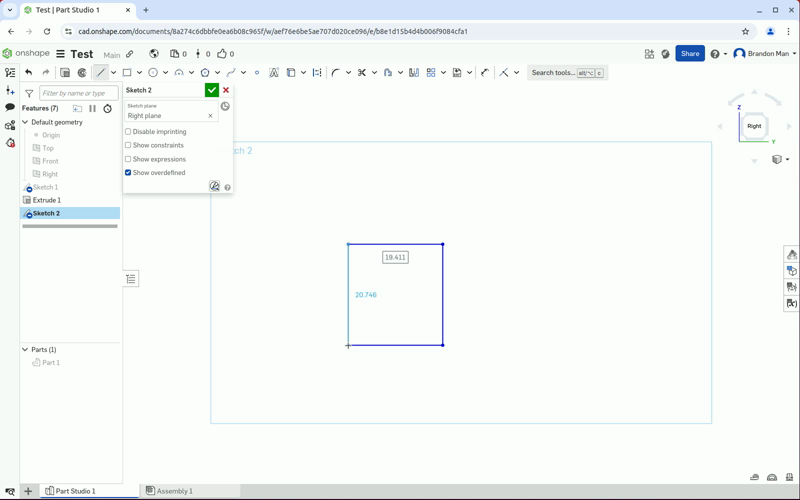
click(348, 345)
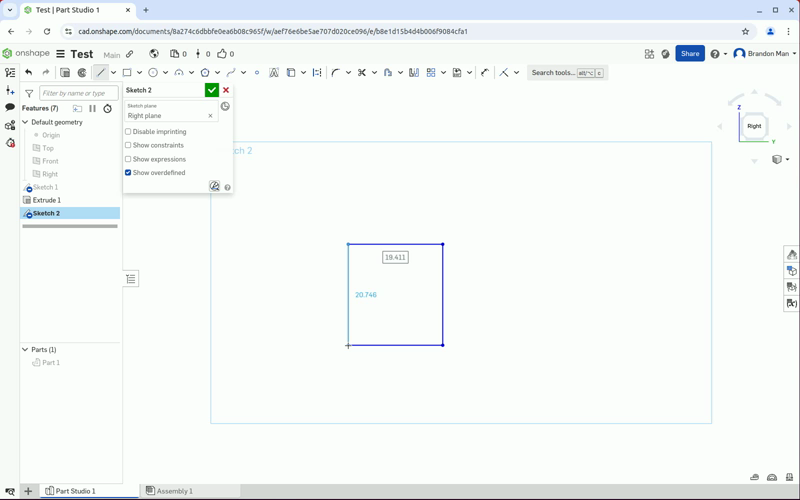
key(esc)
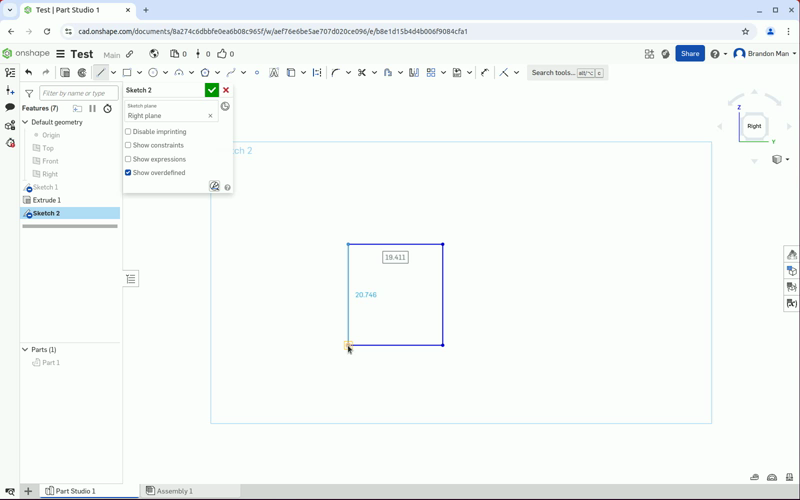
mouse_move(399, 272)
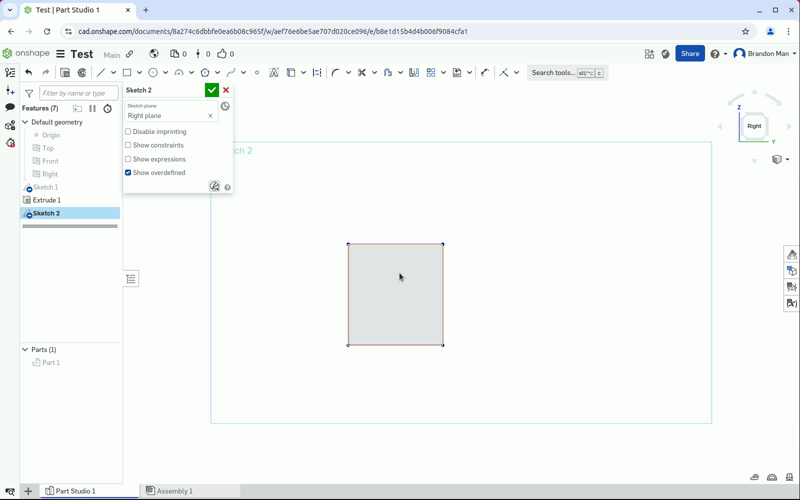
click(399, 272)
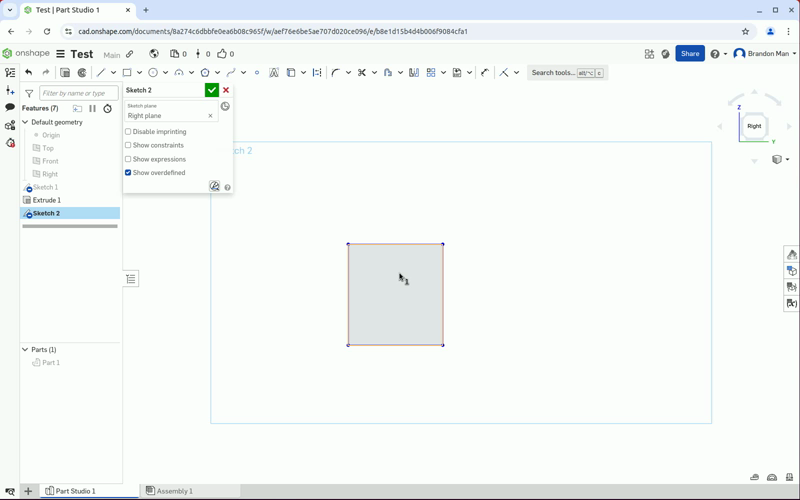
mouse_move(73, 352)
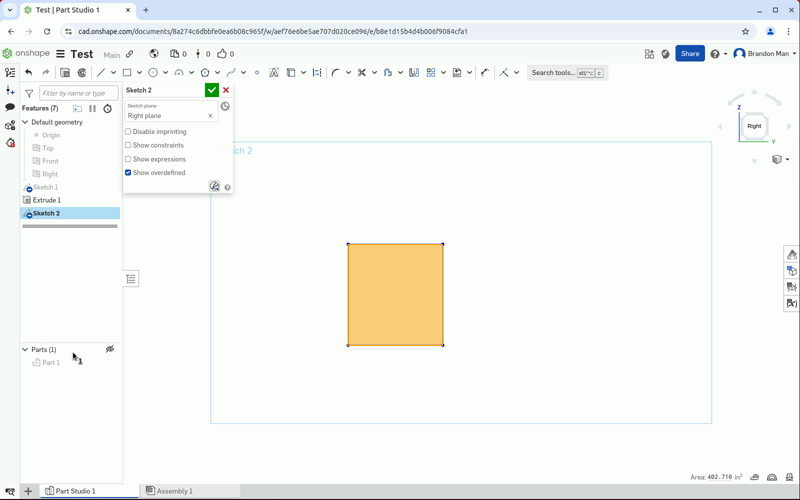
key(shift+y)
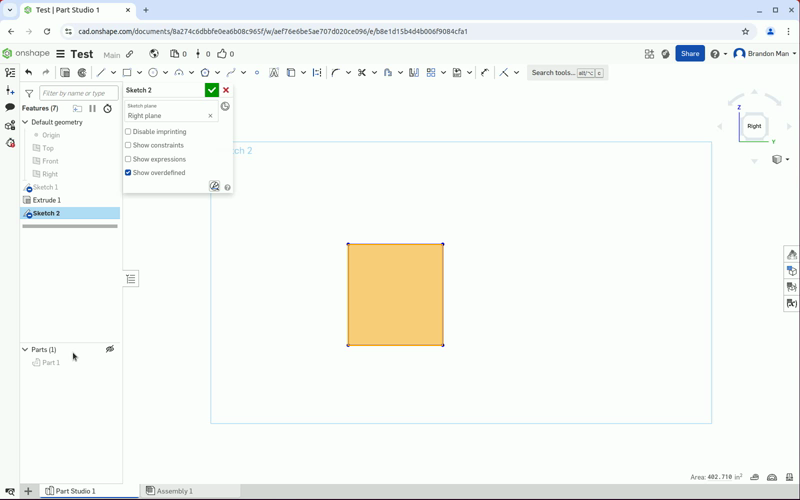
key(shift+e)
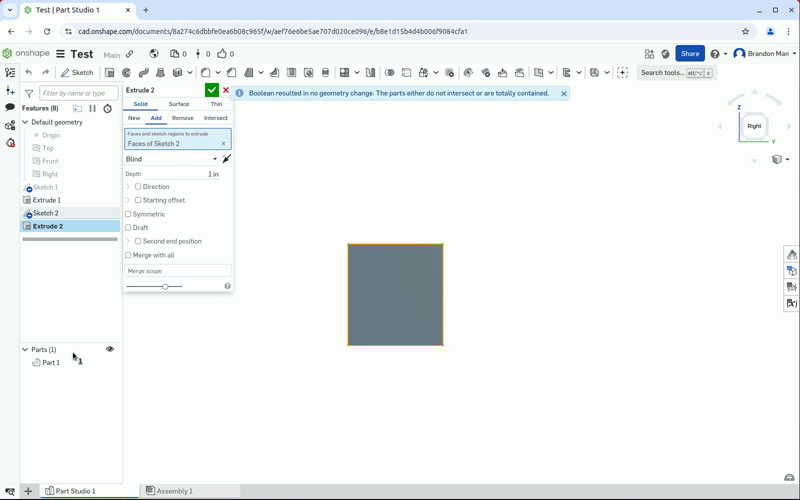
mouse_move(143, 106)
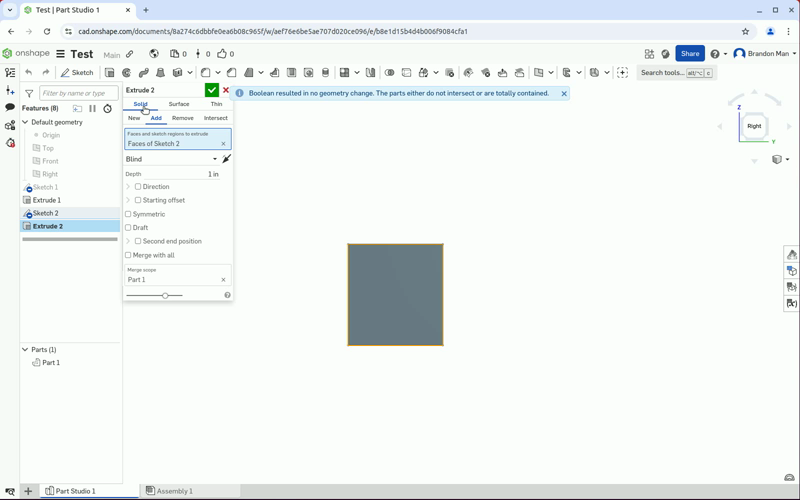
click(143, 106)
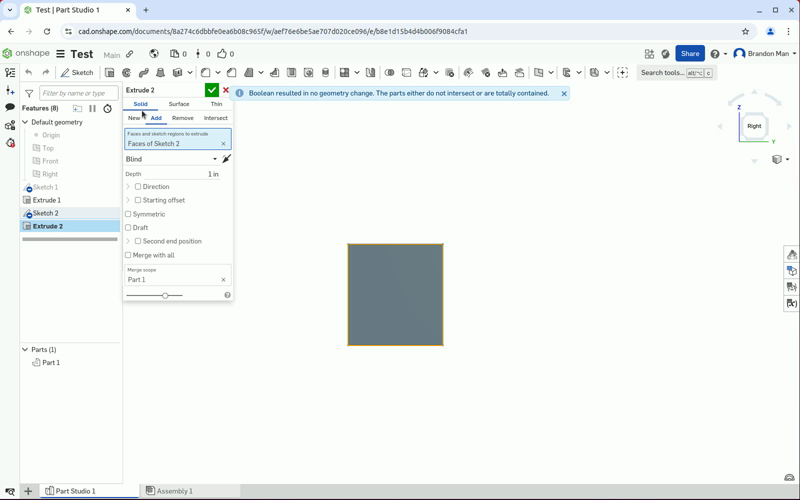
mouse_move(137, 120)
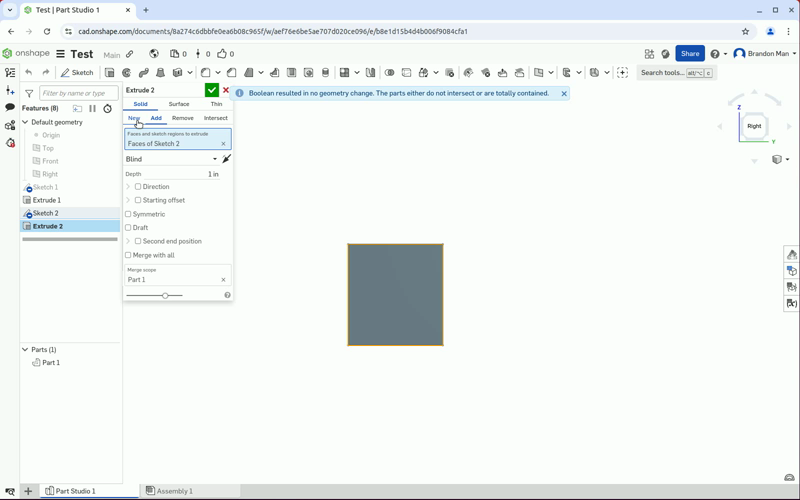
click(137, 120)
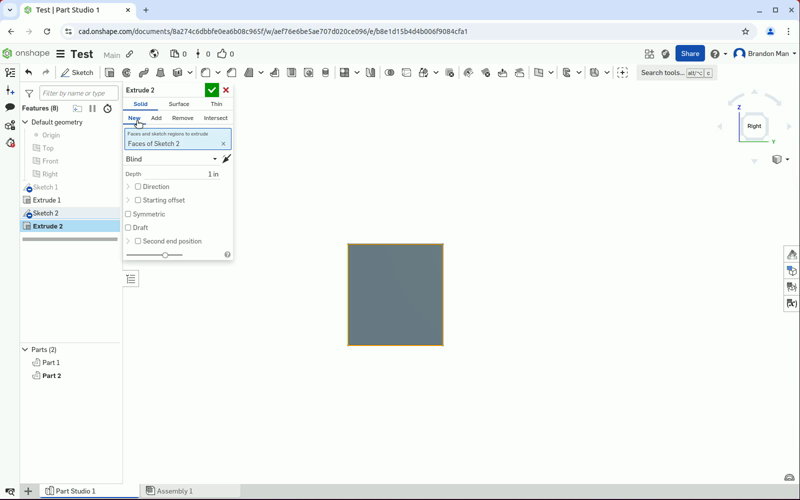
key(tab, 4)
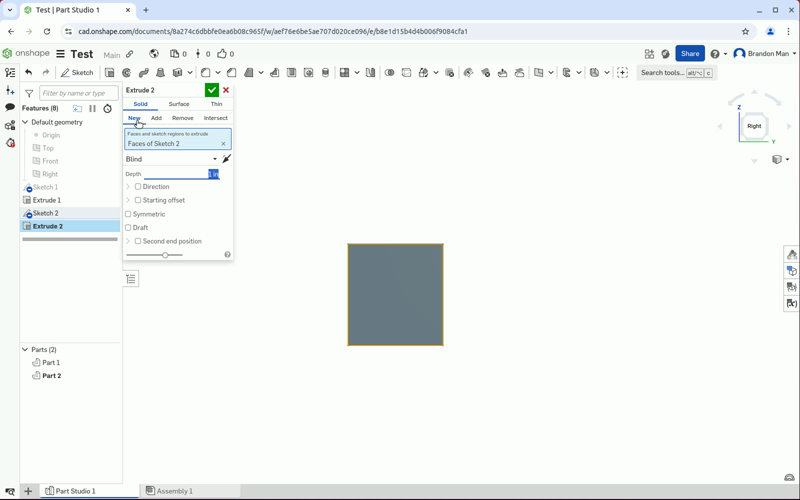
text(6.499)
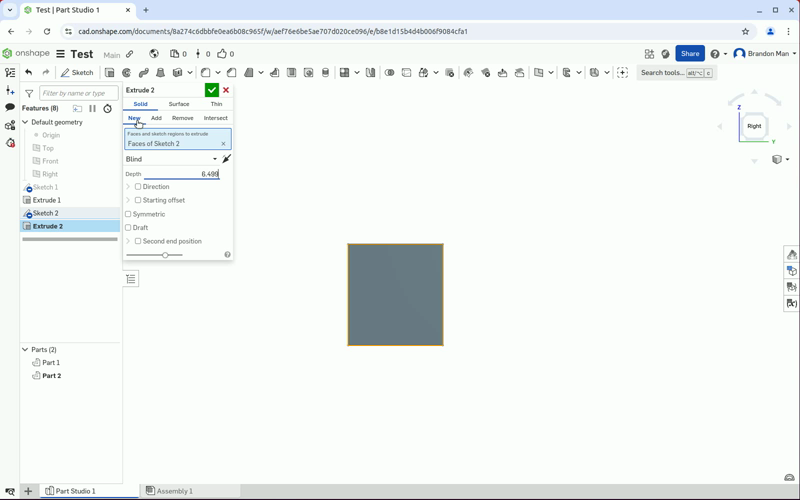
key(enter)
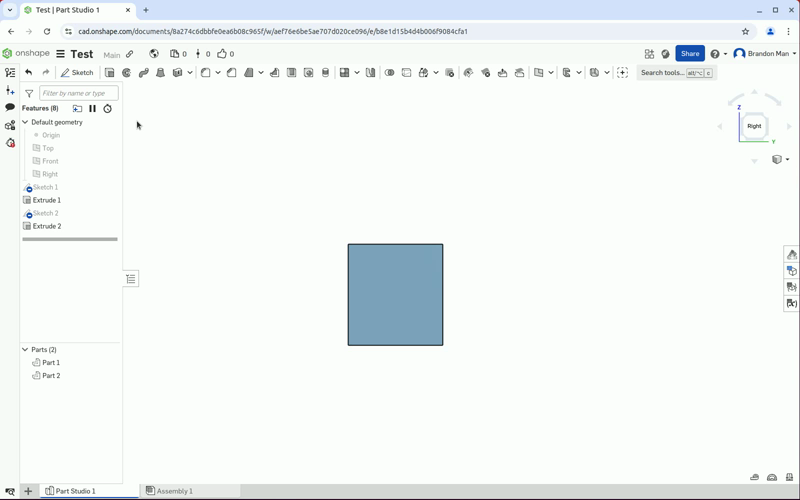
key(shift+h)
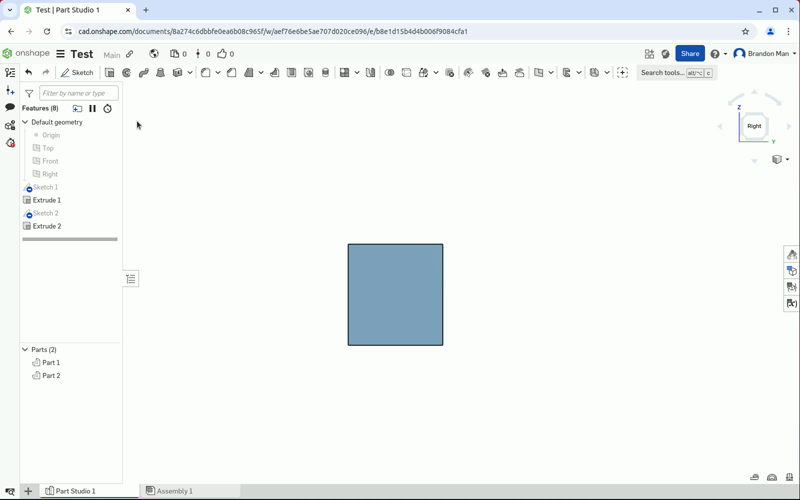
key(shift+h)
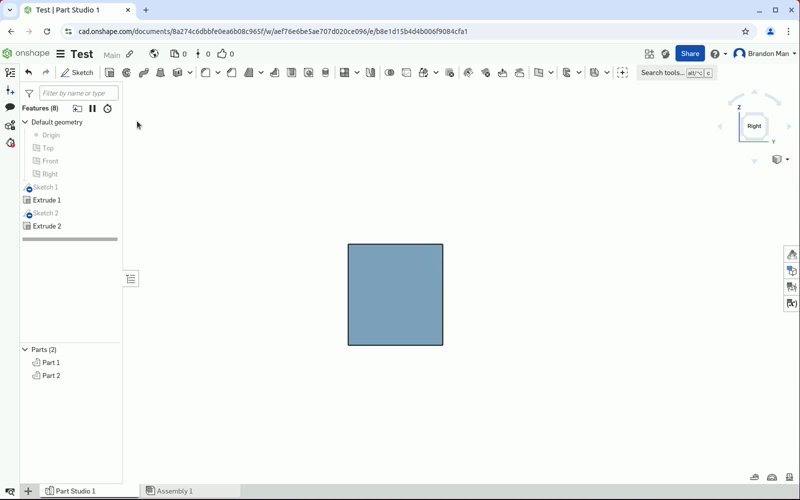
mouse_move(73, 189)
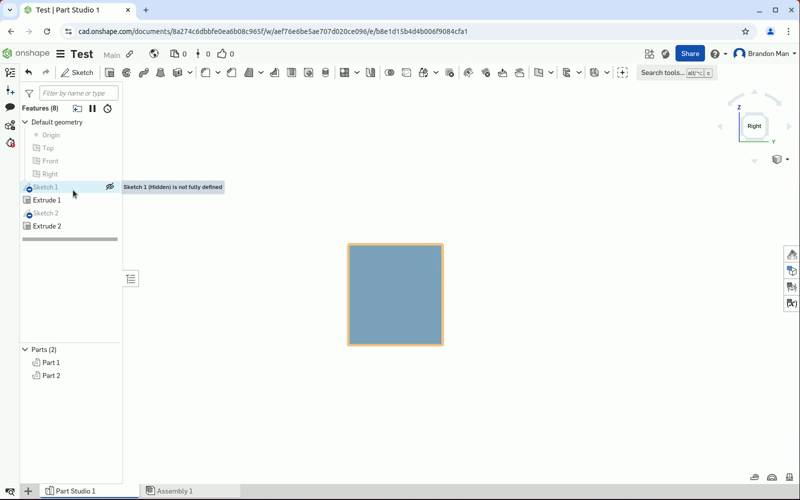
click(73, 189)
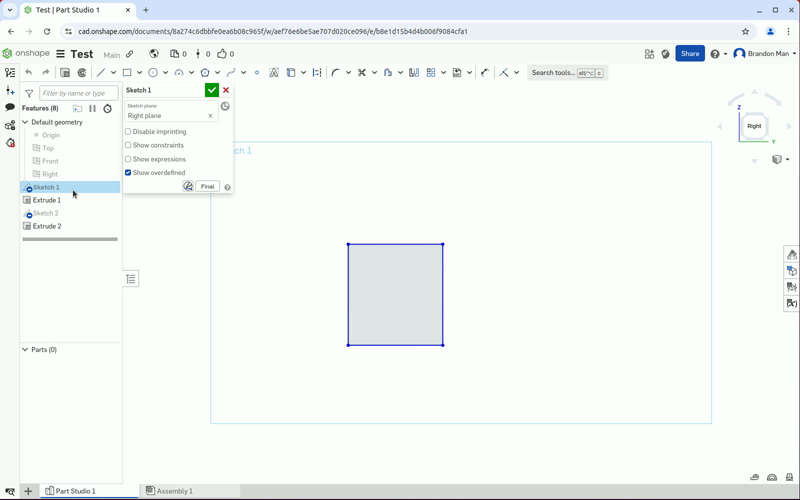
mouse_move(229, 92)
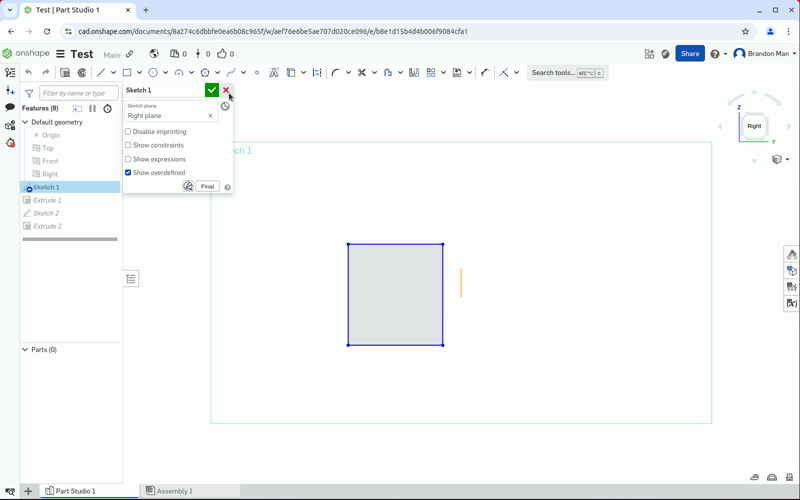
click(229, 92)
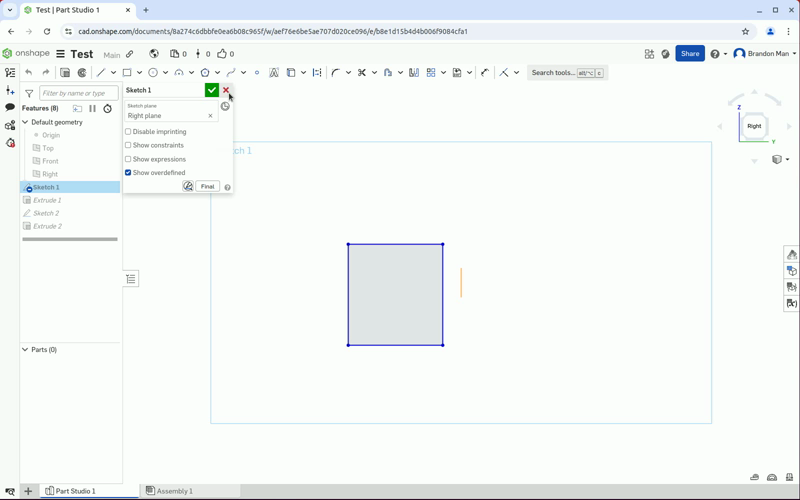
key(shift+s)
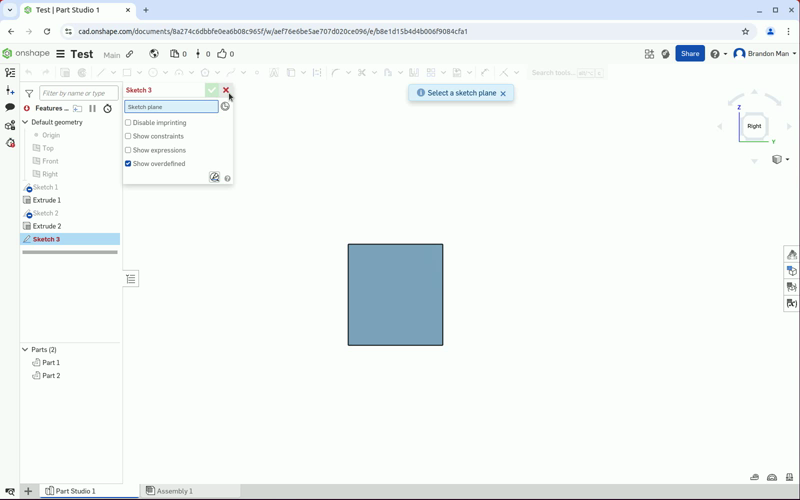
mouse_move(73, 176)
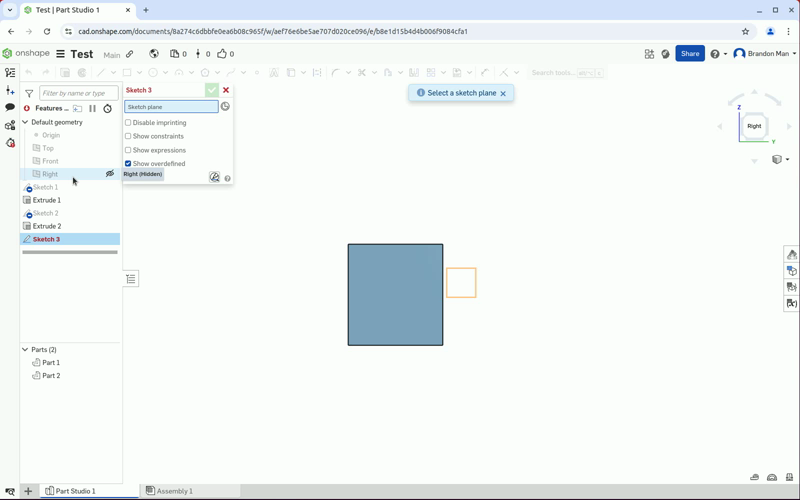
click(73, 176)
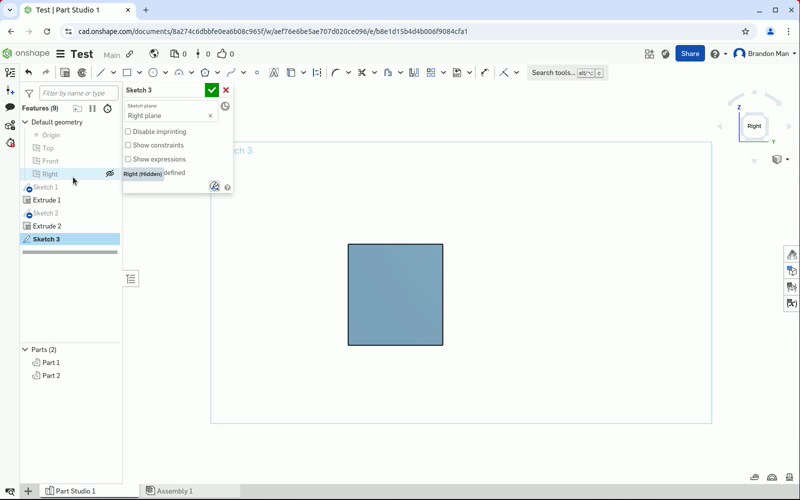
mouse_move(73, 352)
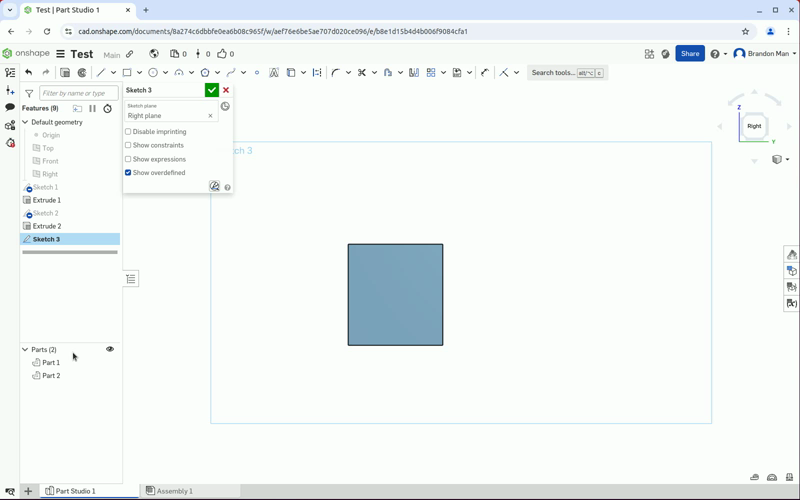
key(y)
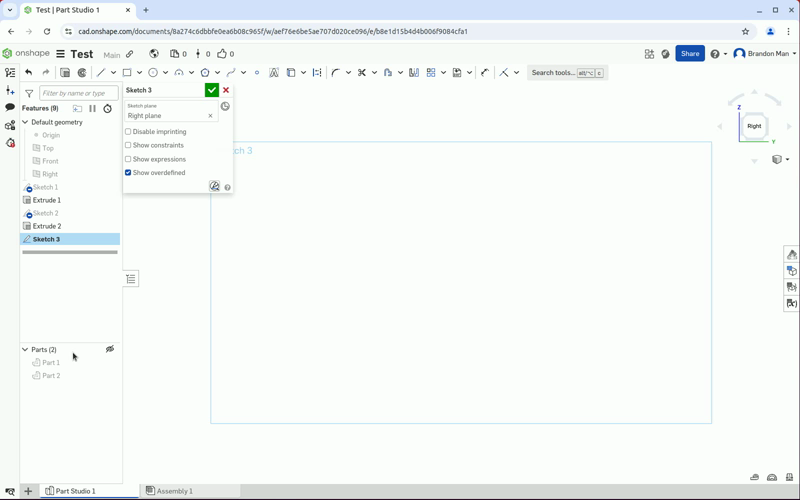
key(l)
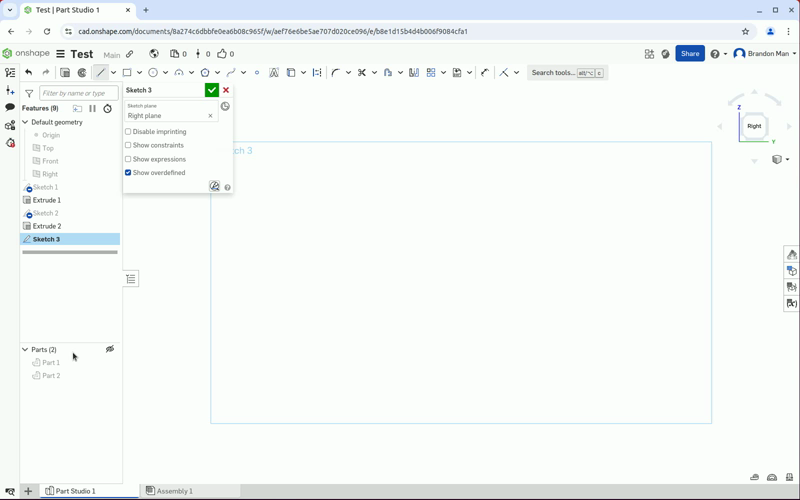
key_down(shift)
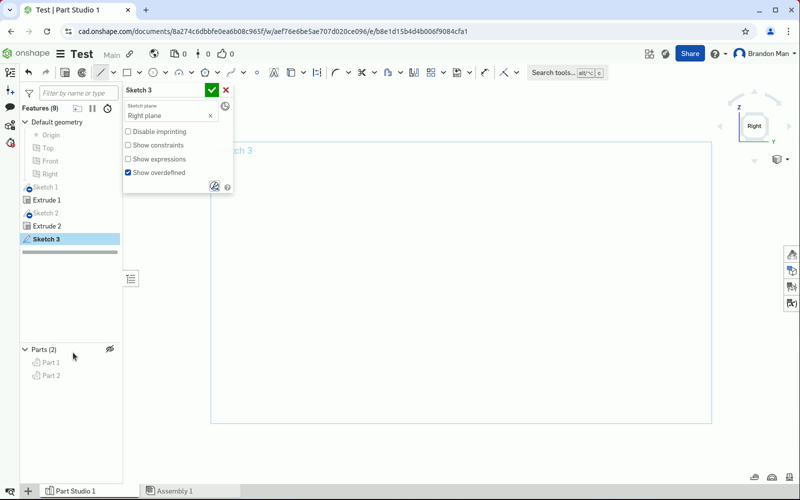
mouse_move(348, 345)
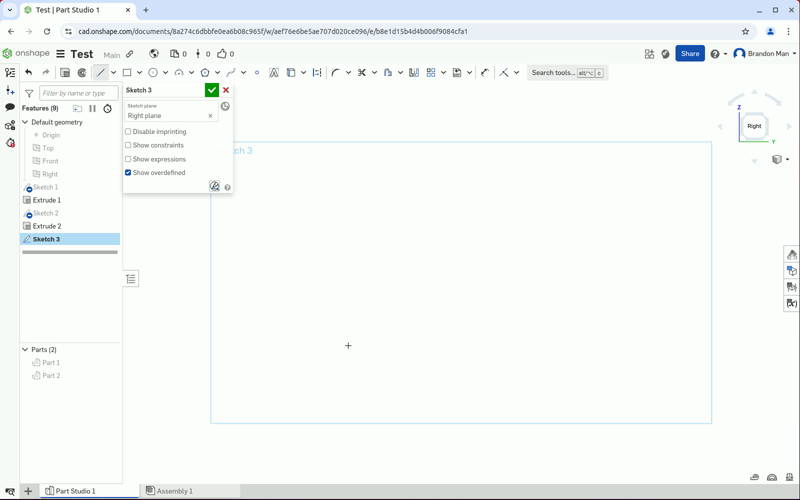
click(348, 345)
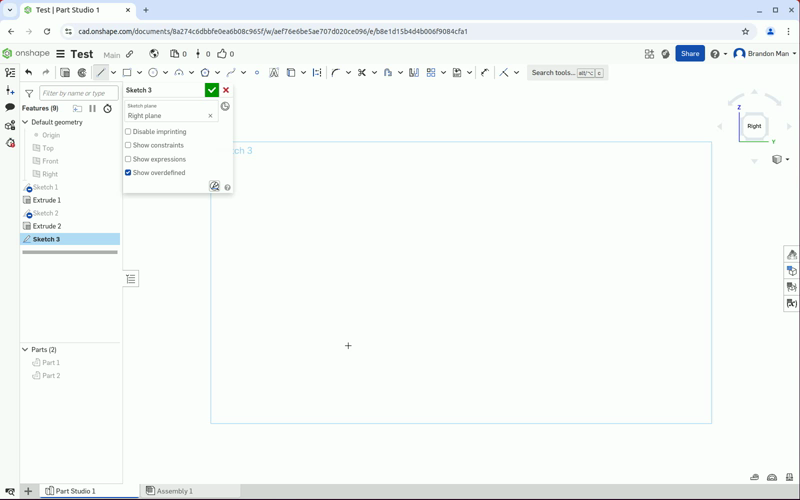
key_up(shift)
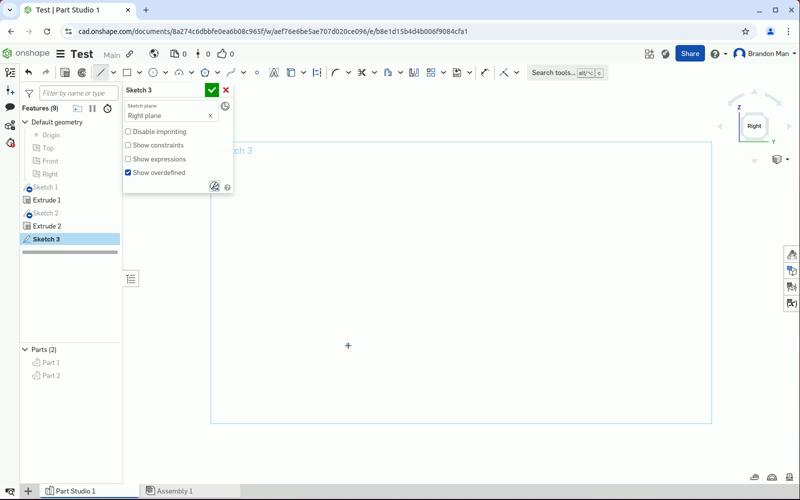
key_down(shift)
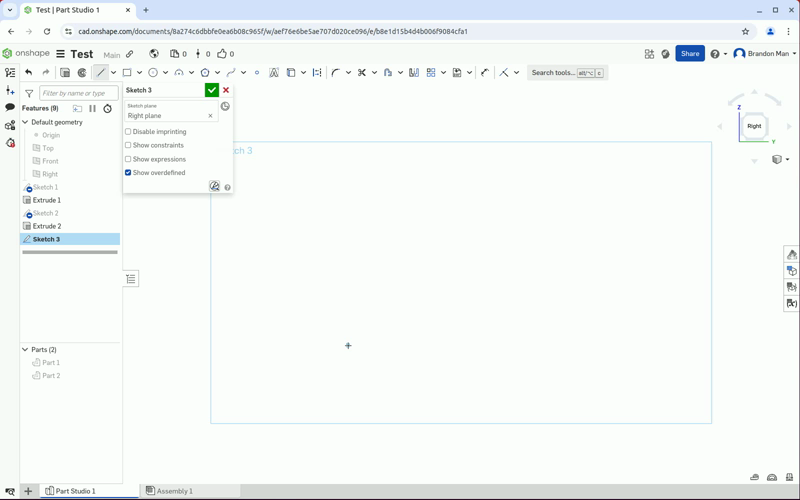
mouse_move(442, 345)
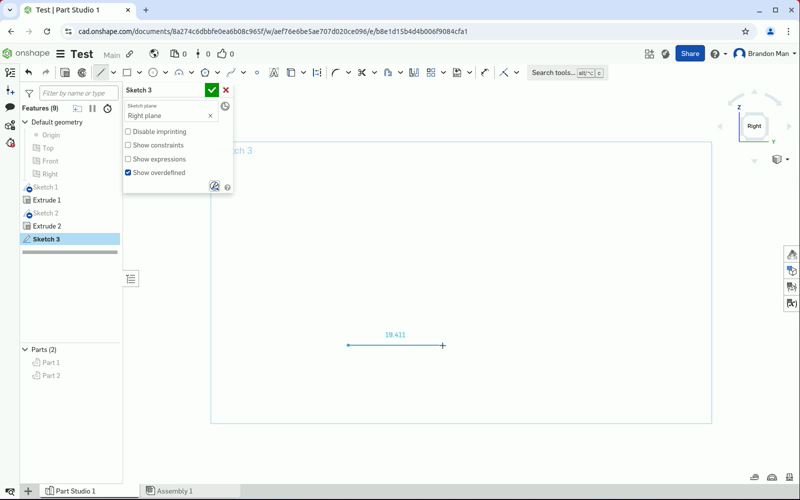
click(442, 345)
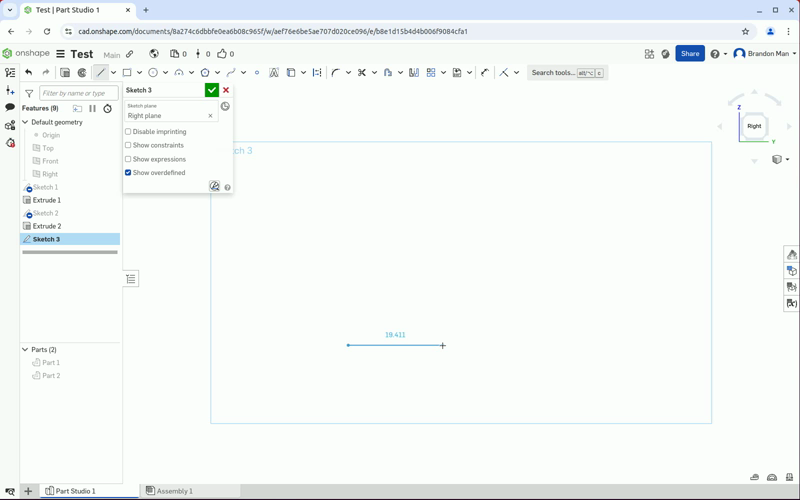
key_up(shift)
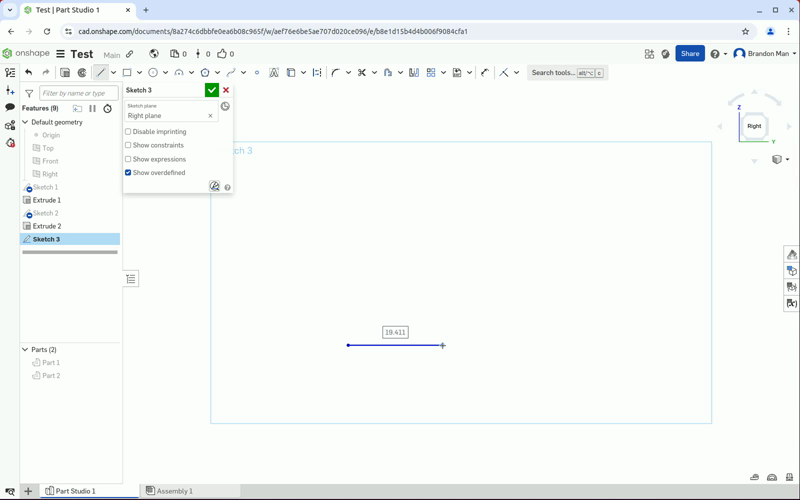
key_down(shift)
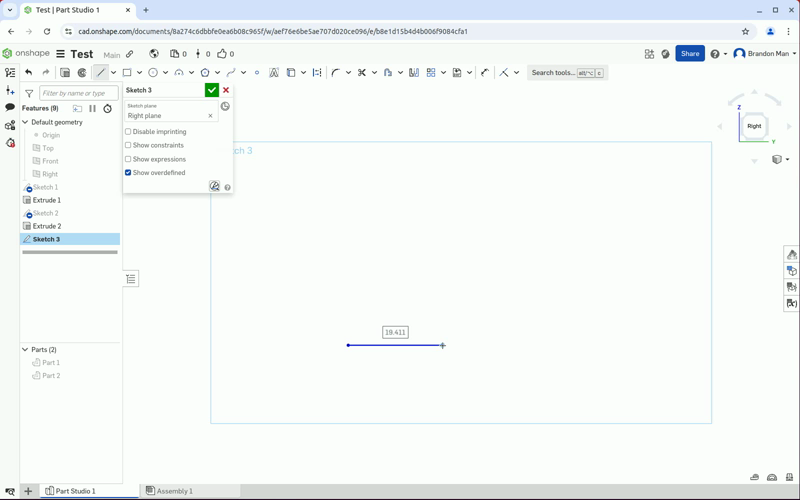
mouse_move(442, 244)
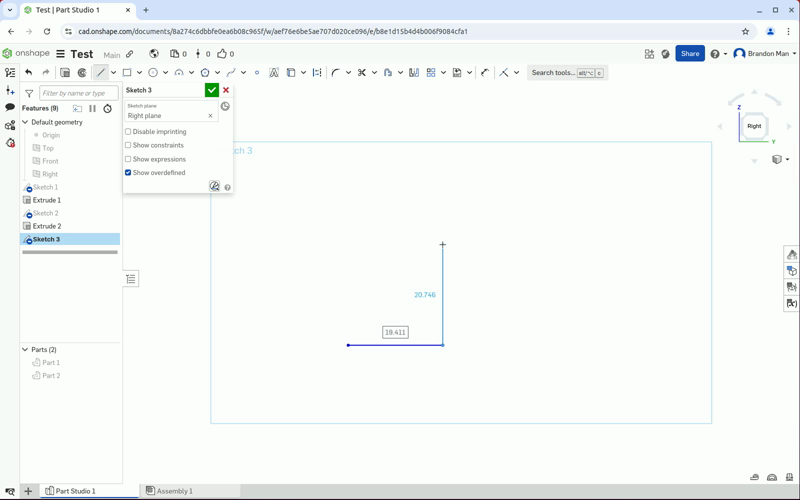
click(442, 244)
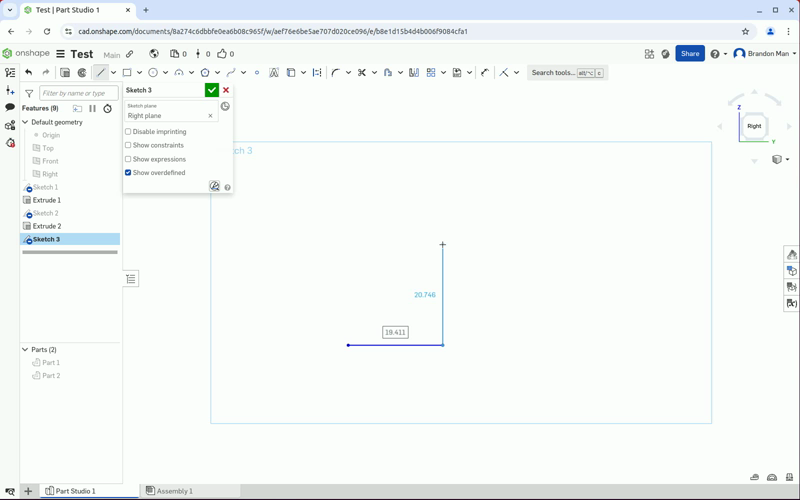
key_up(shift)
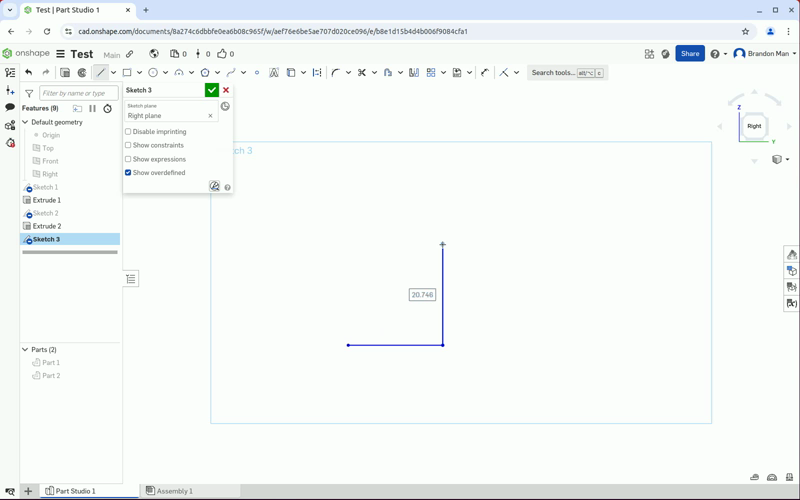
key_down(shift)
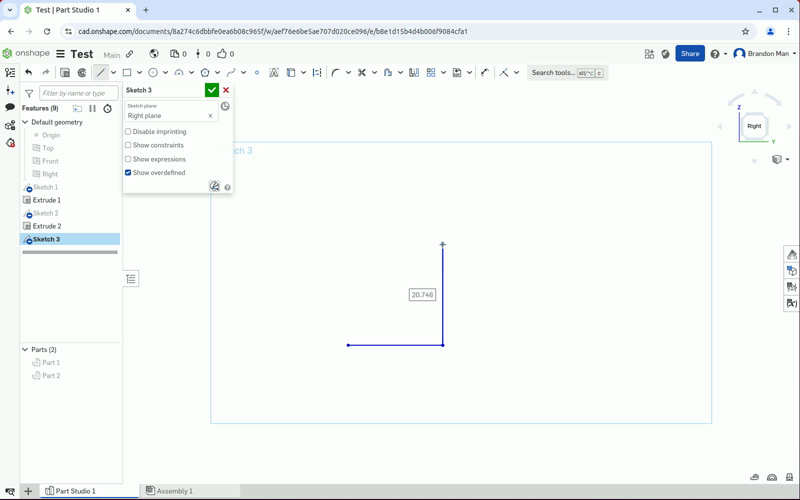
mouse_move(348, 244)
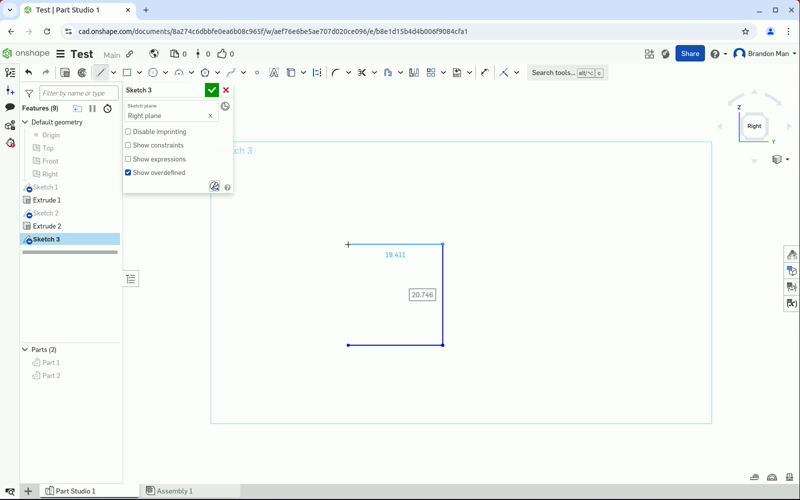
click(348, 244)
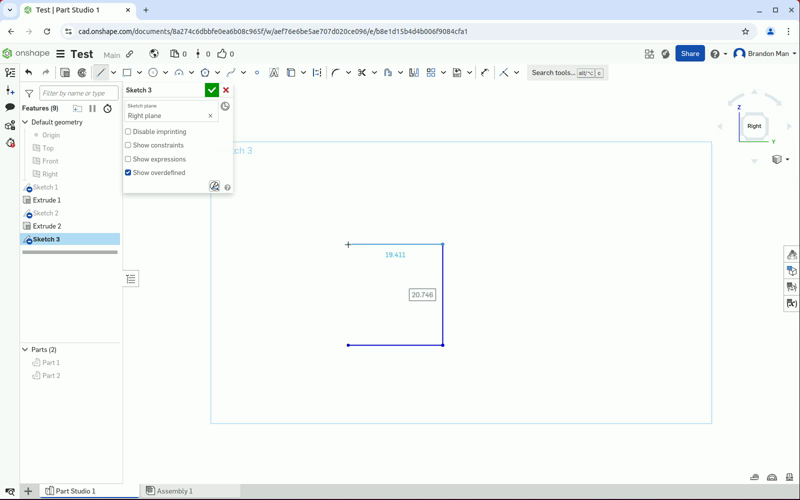
key_up(shift)
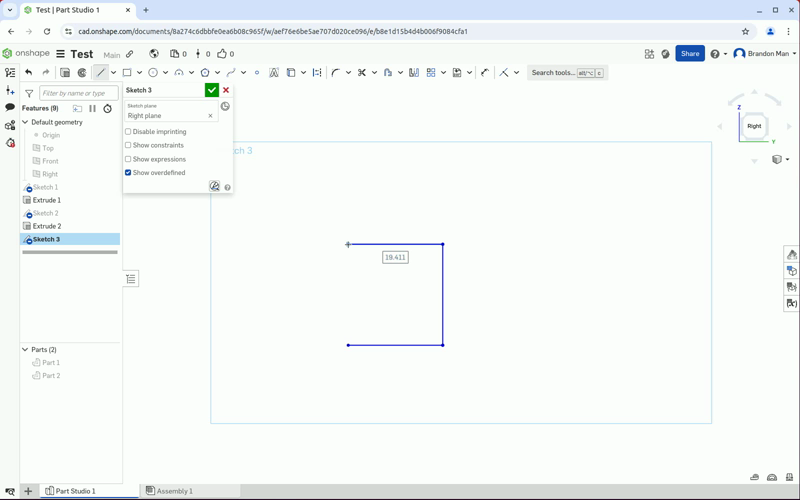
key_down(shift)
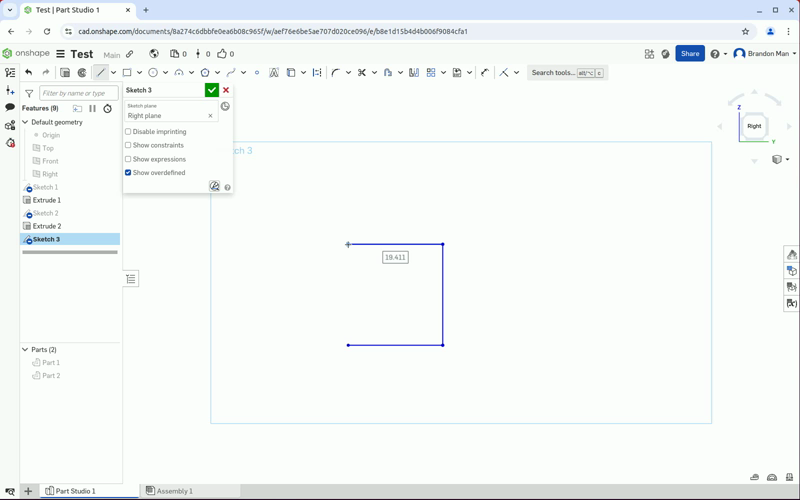
mouse_move(348, 345)
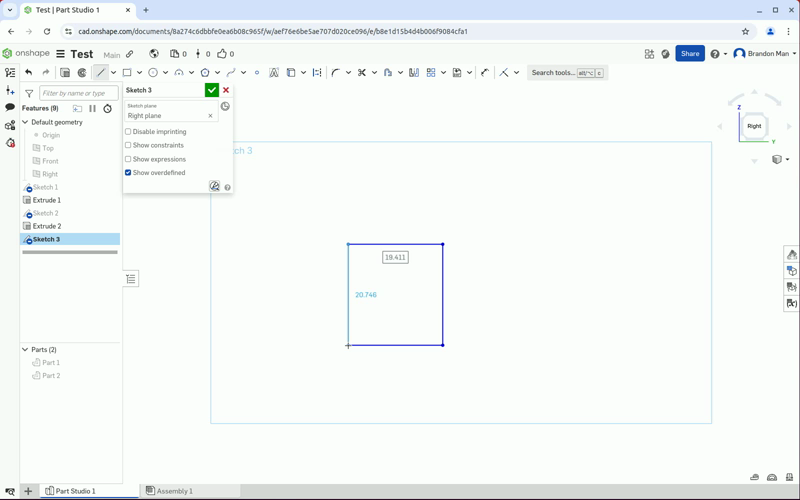
key_up(shift)
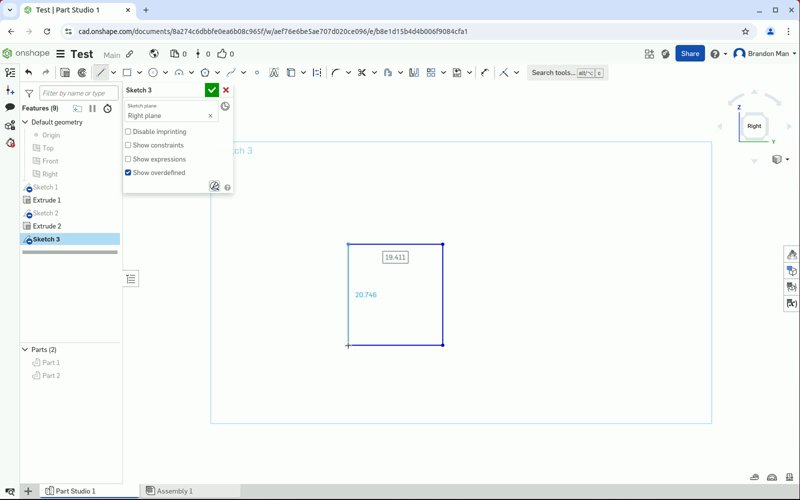
click(348, 345)
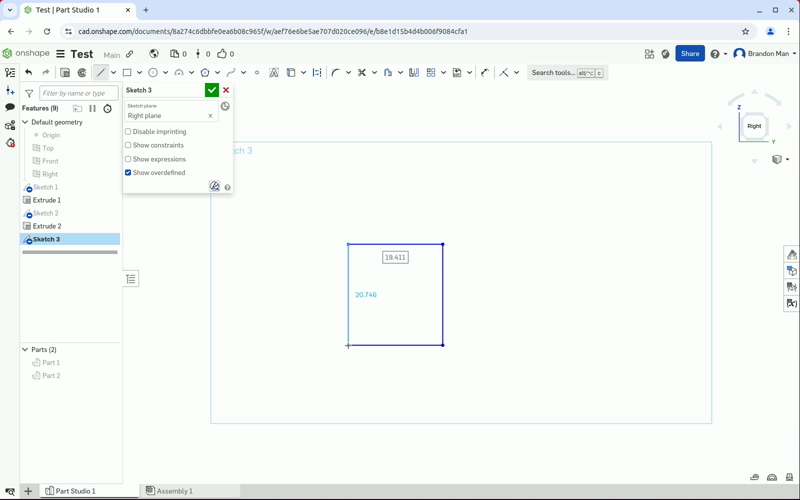
key(esc)
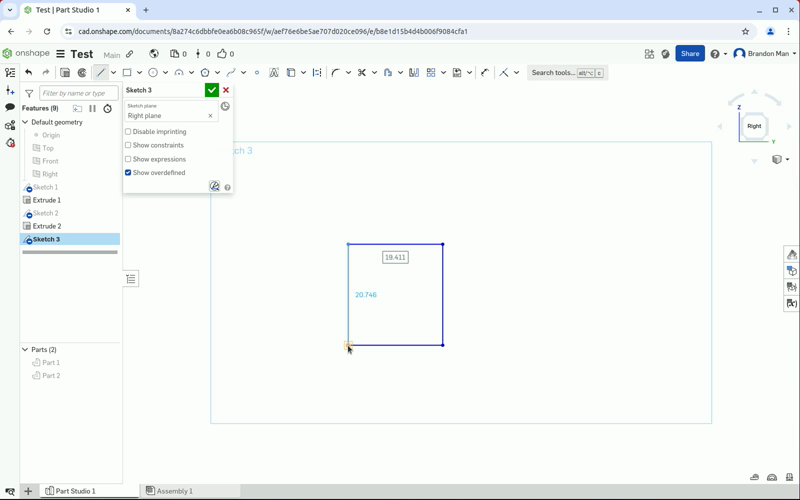
mouse_move(428, 320)
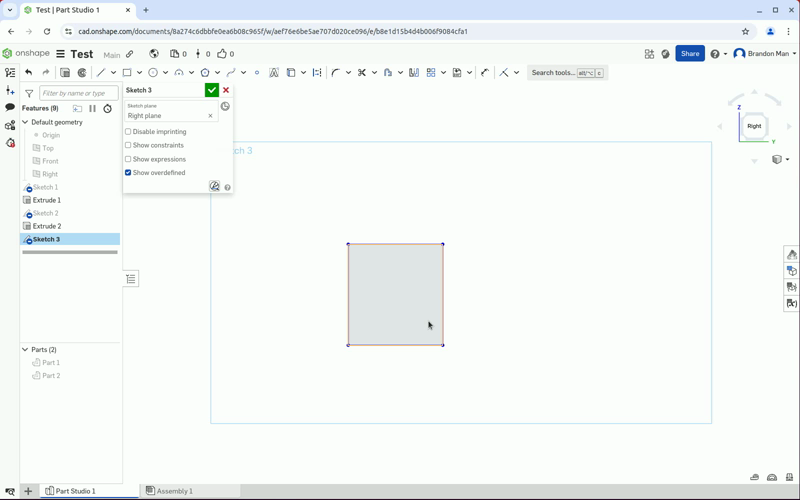
click(428, 320)
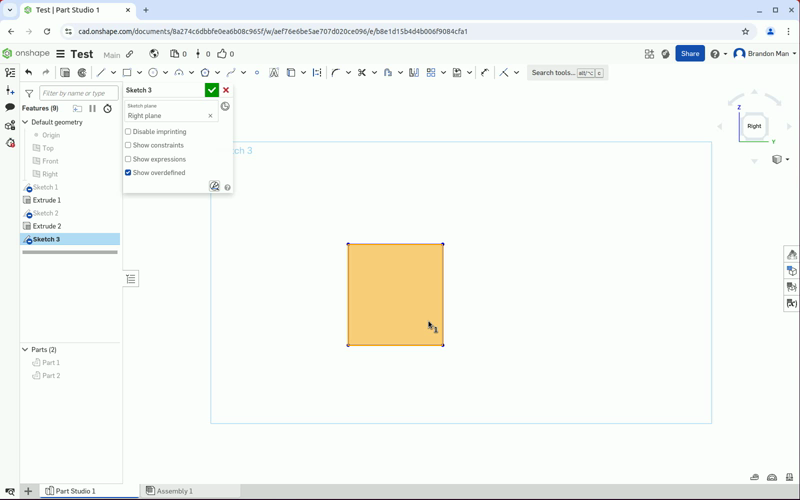
mouse_move(73, 352)
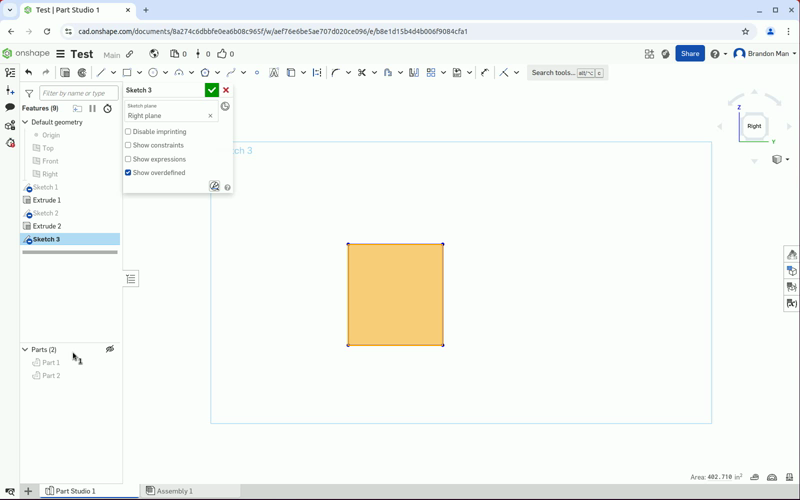
key(shift+y)
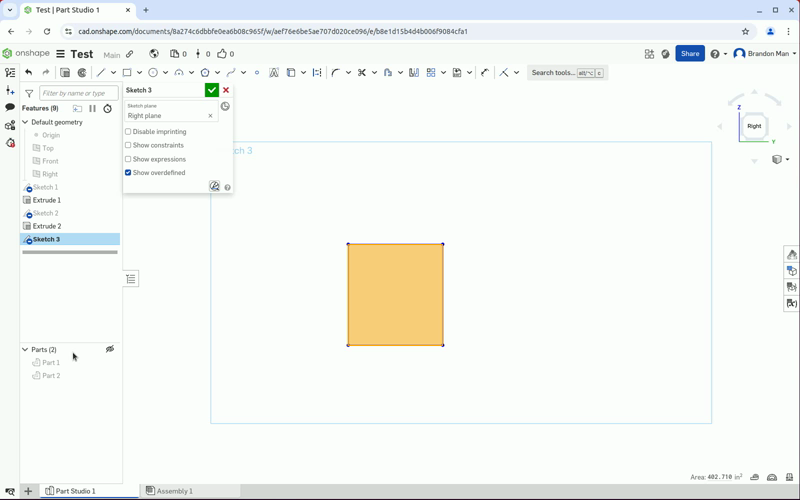
key(shift+e)
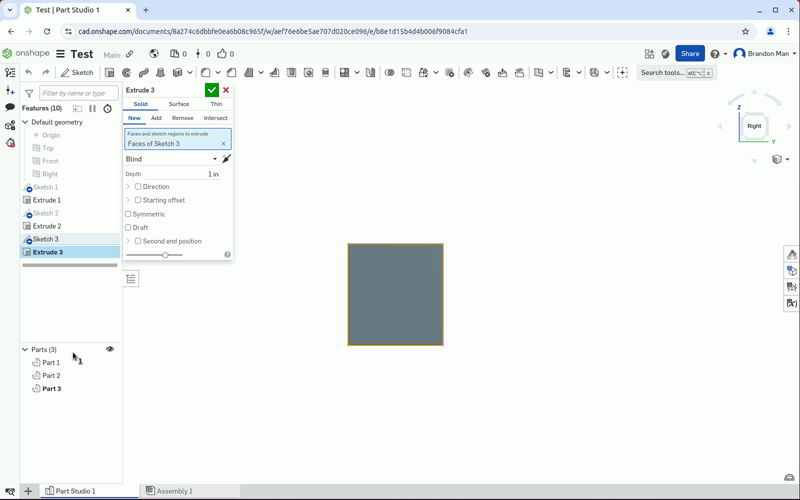
mouse_move(143, 106)
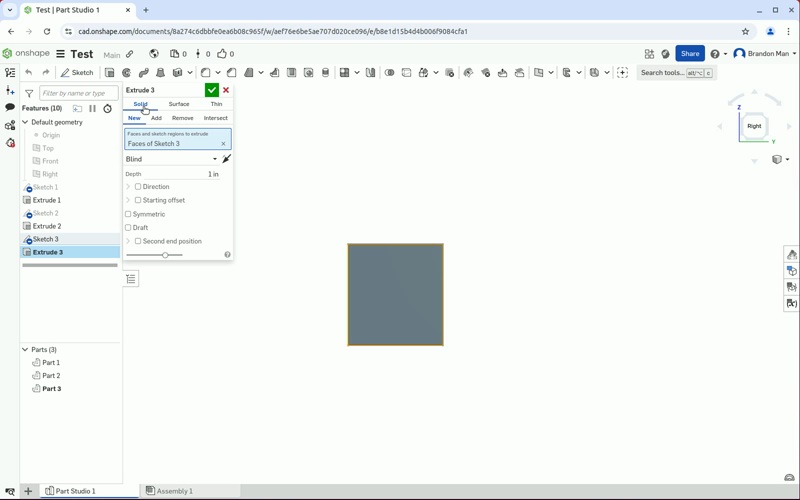
click(143, 106)
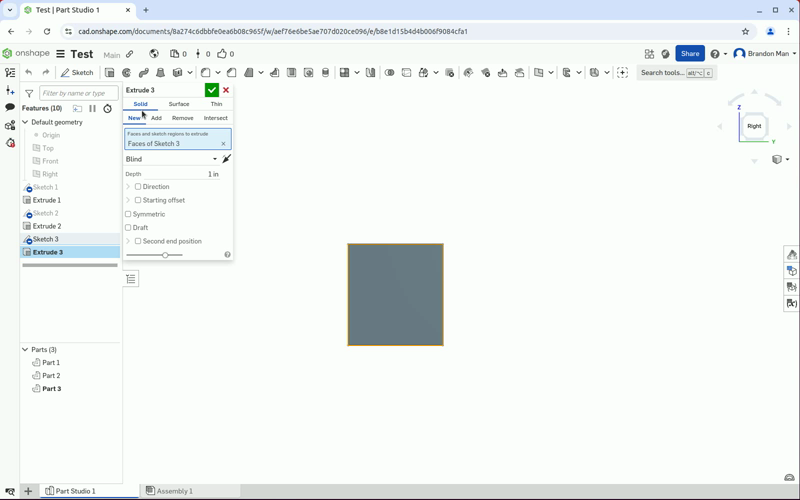
mouse_move(137, 120)
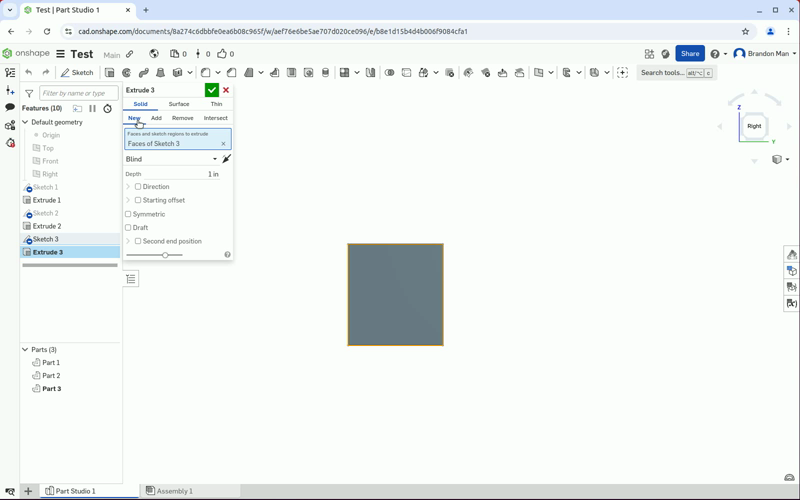
click(137, 120)
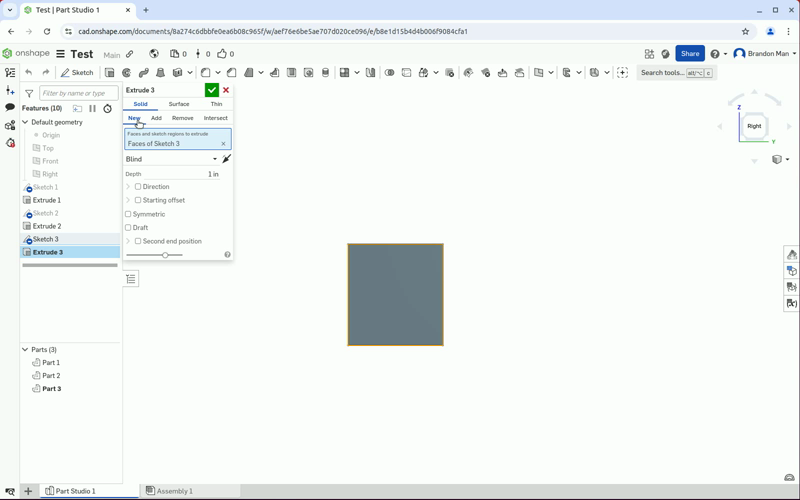
key(tab, 4)
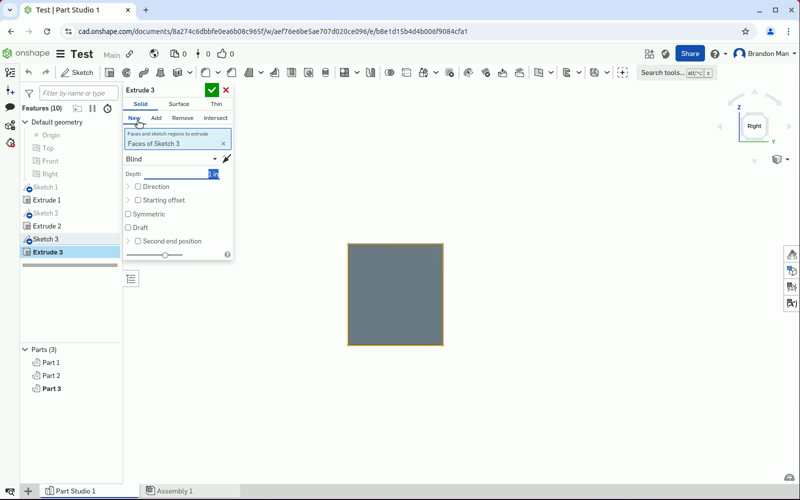
text(6.499)
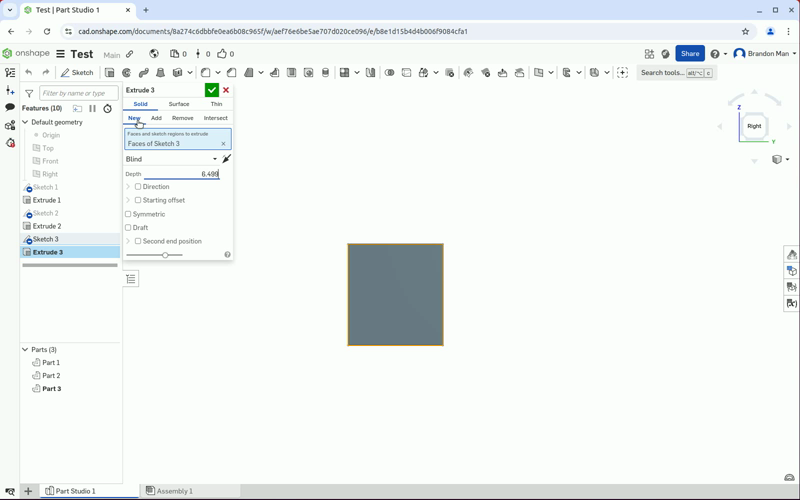
key(enter)
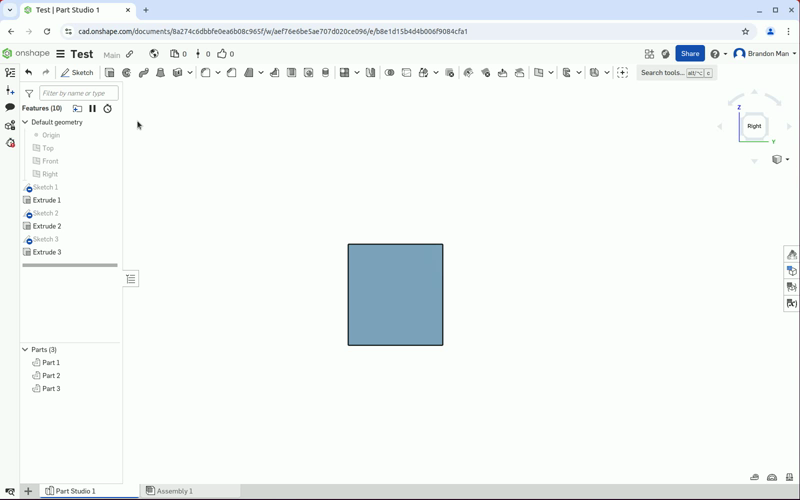
key(shift+h)
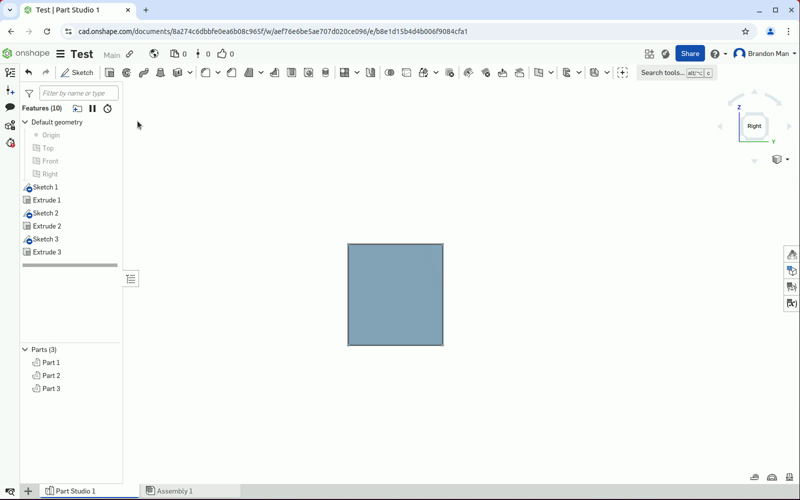
key(shift+h)
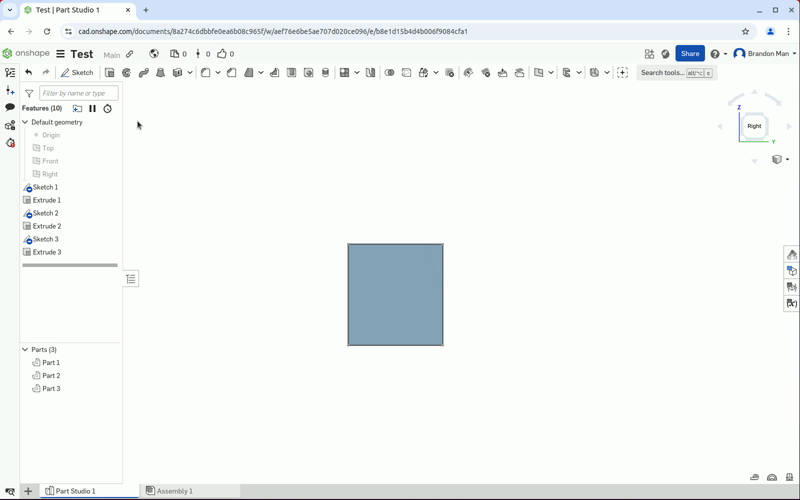
key(shift+7)
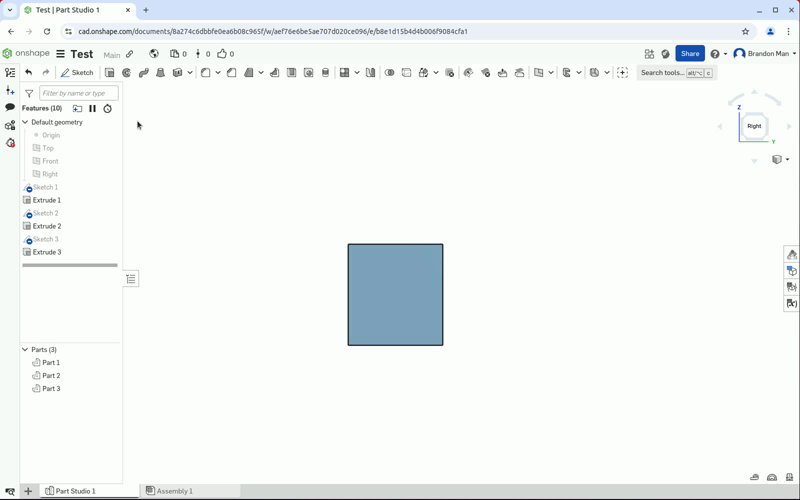
key(right, 2)
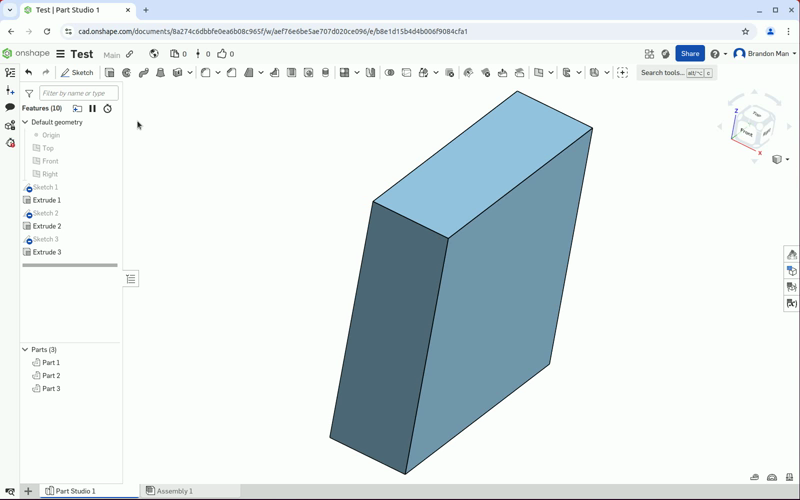
key(down, 2)
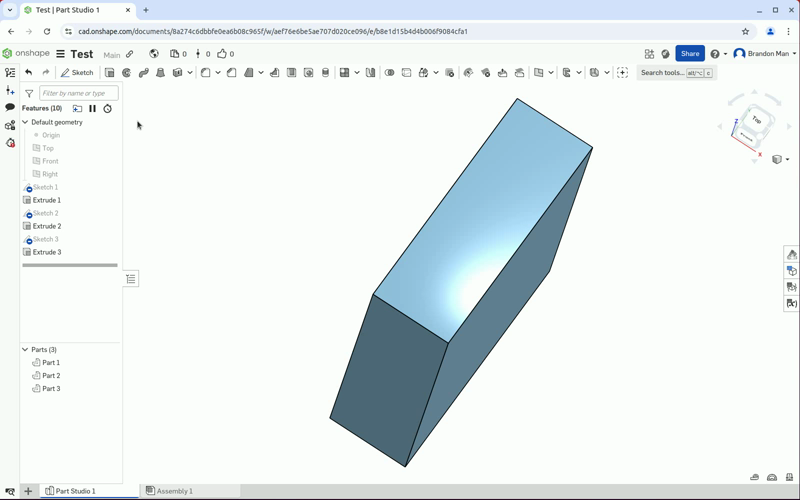
key(up, 2)
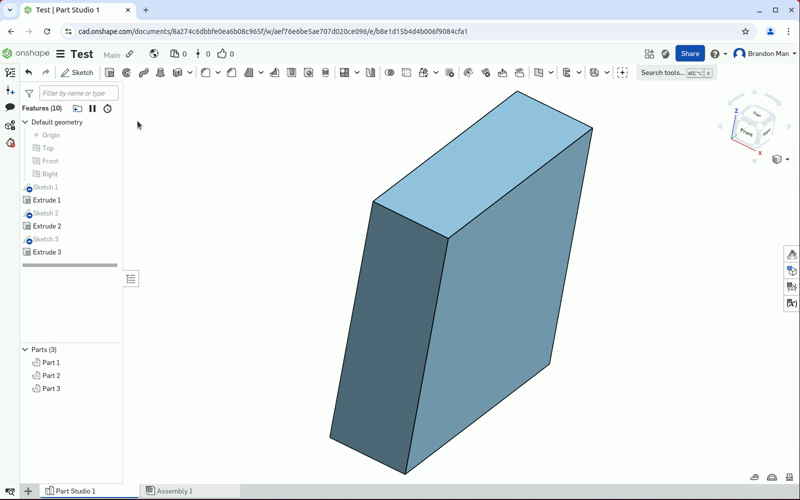
key(left, 2)
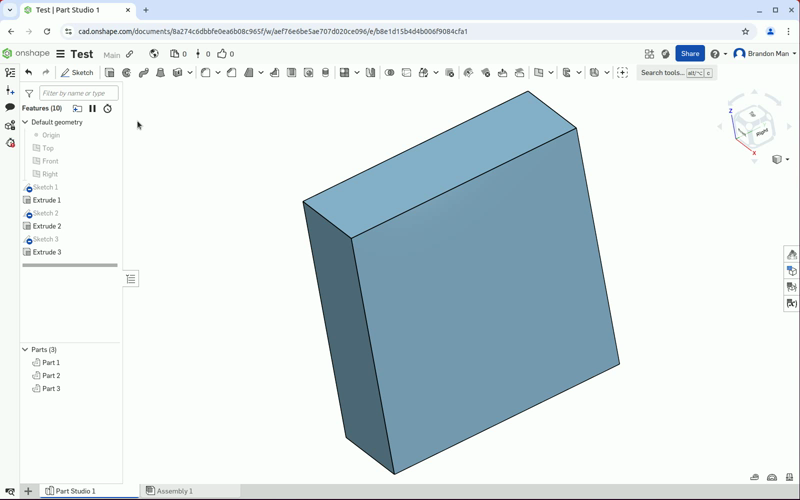
mouse_move(73, 189)
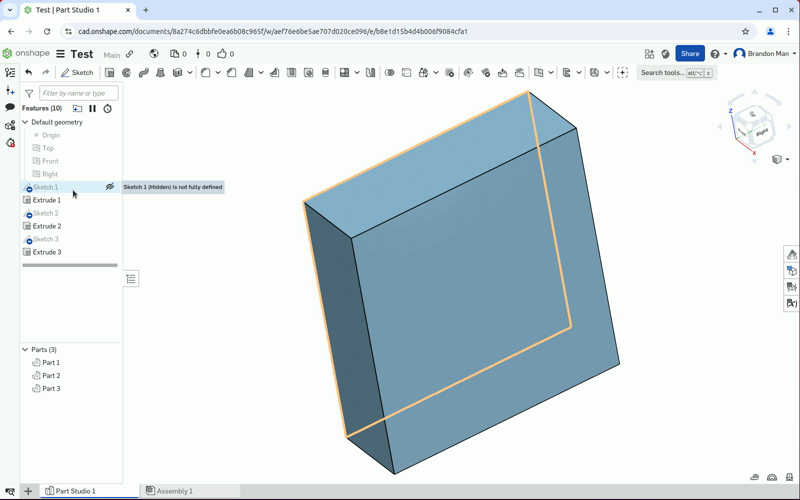
click(73, 189)